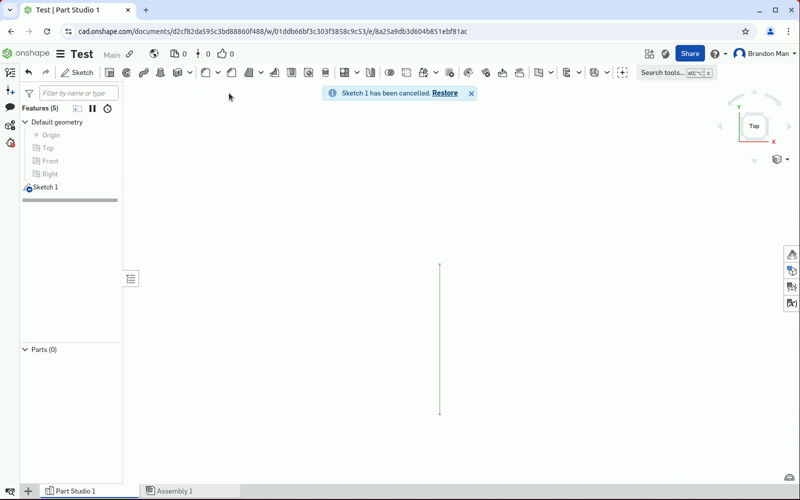
key(shift+h)
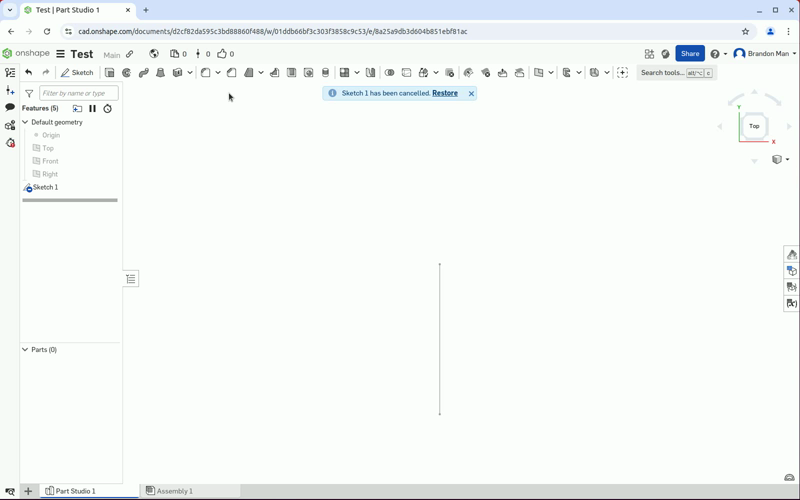
key(shift+s)
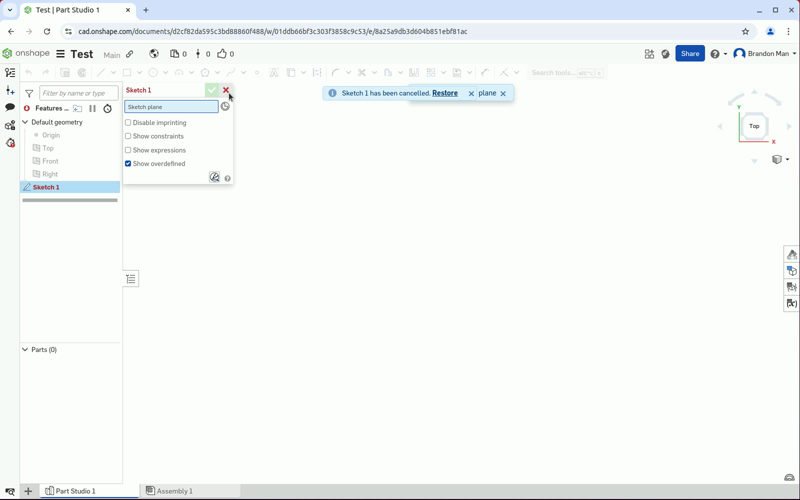
mouse_move(73, 150)
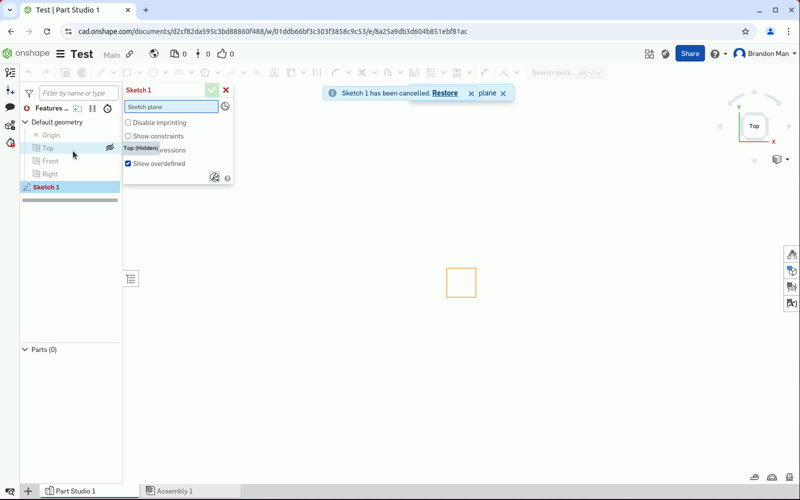
click(73, 150)
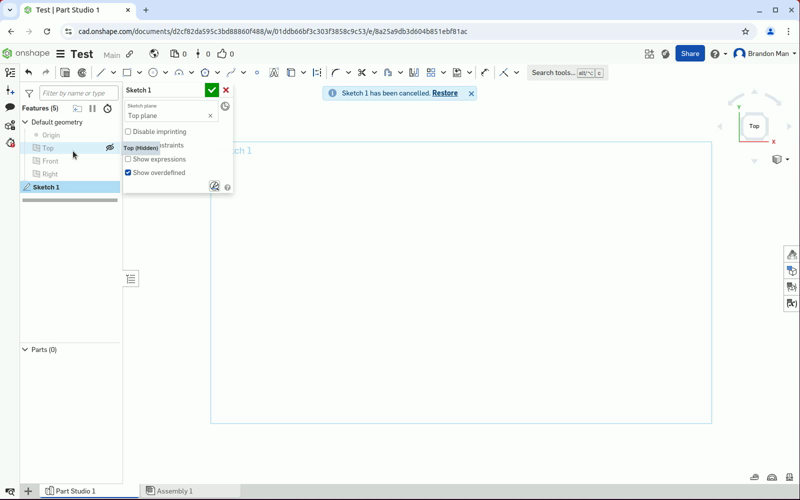
mouse_move(73, 352)
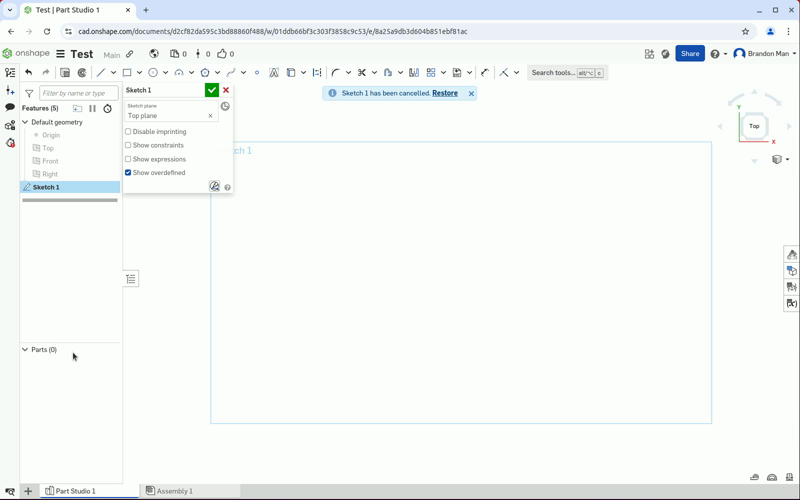
key(y)
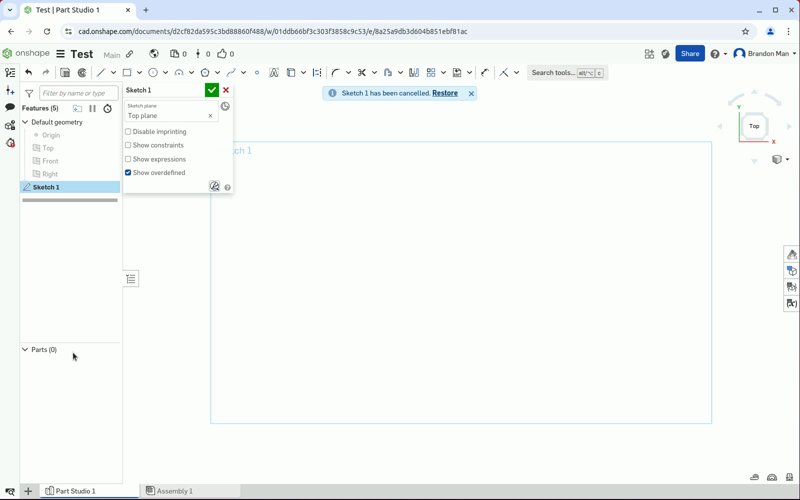
key(l)
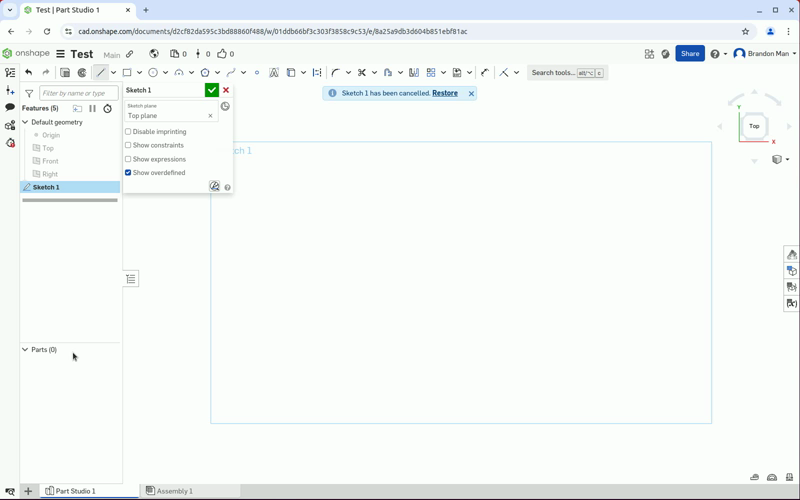
key_down(shift)
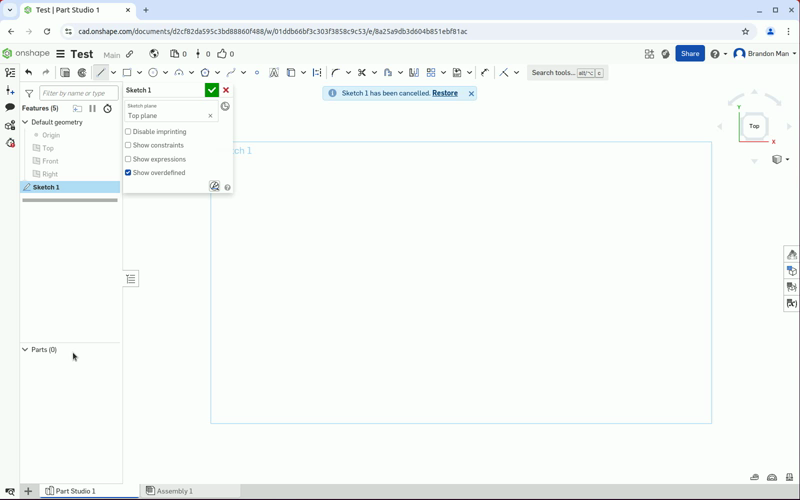
mouse_move(437, 306)
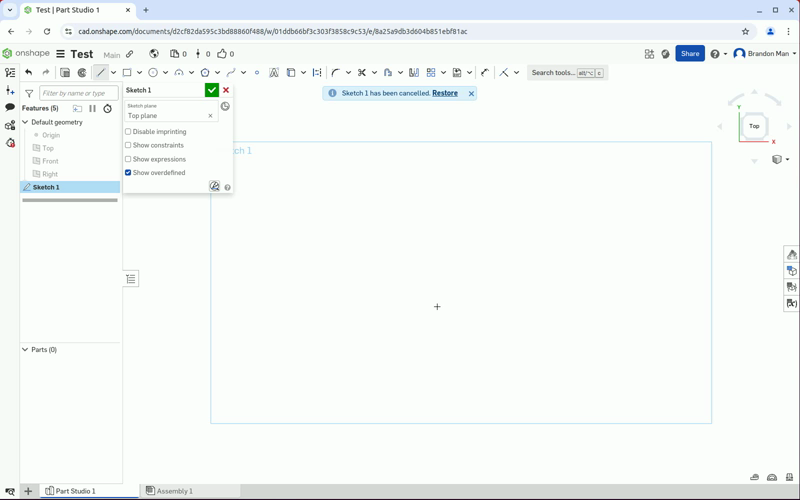
click(437, 306)
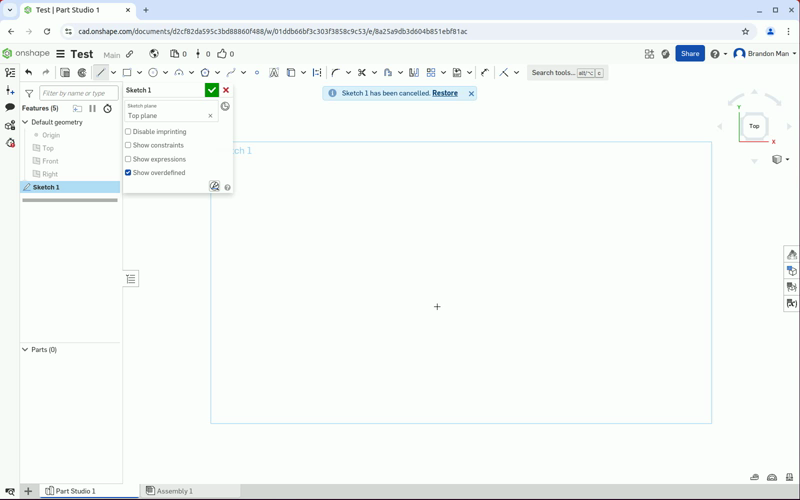
key_up(shift)
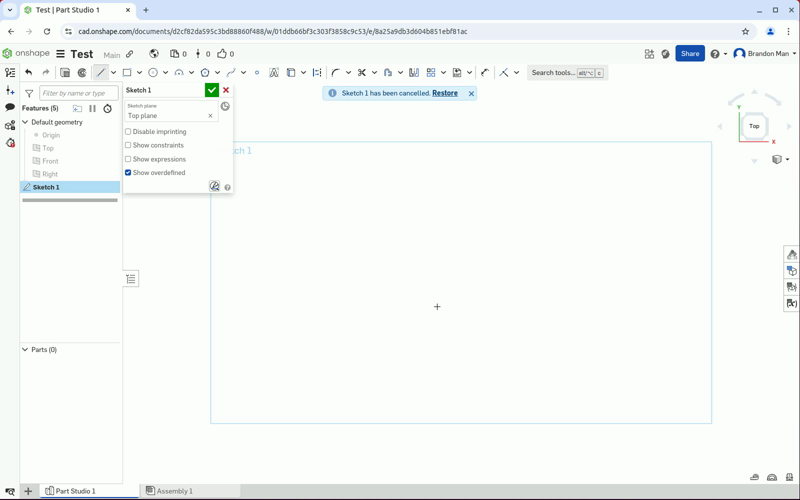
key_down(shift)
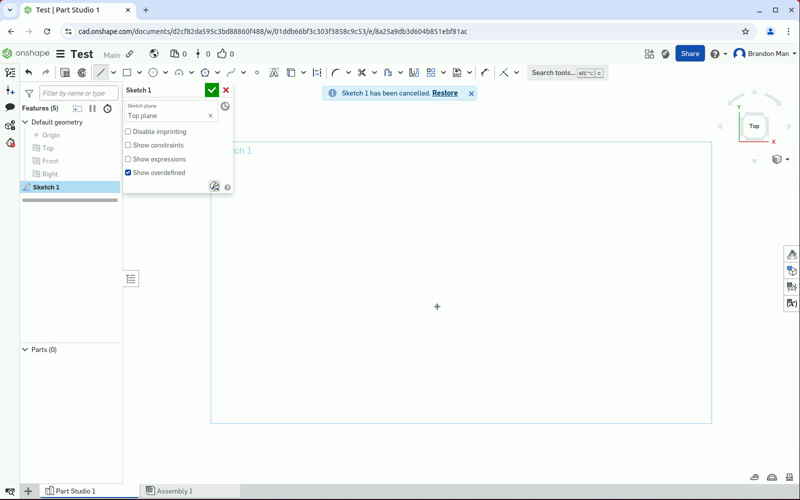
mouse_move(467, 306)
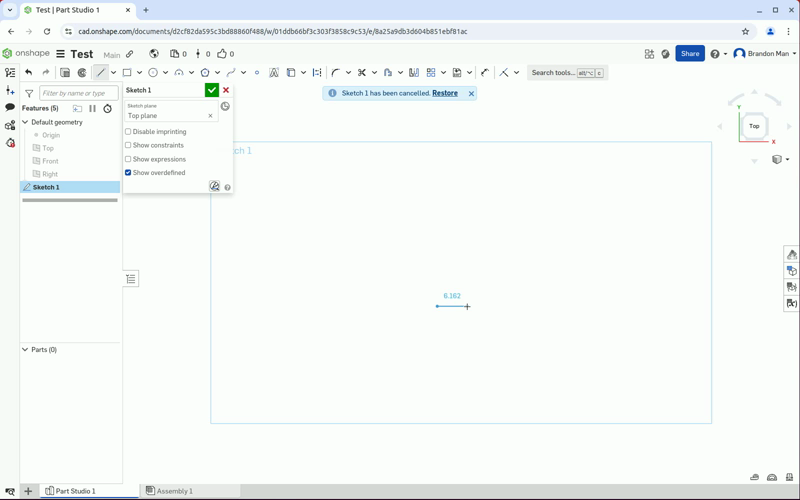
mouse_move(484, 306)
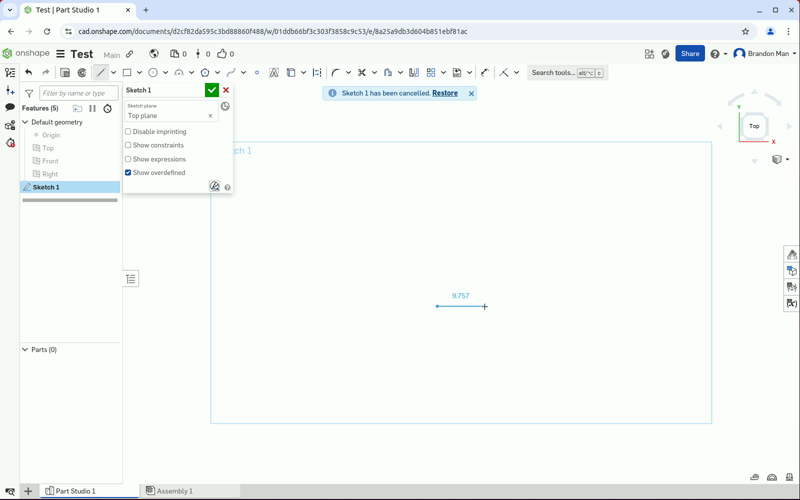
click(484, 306)
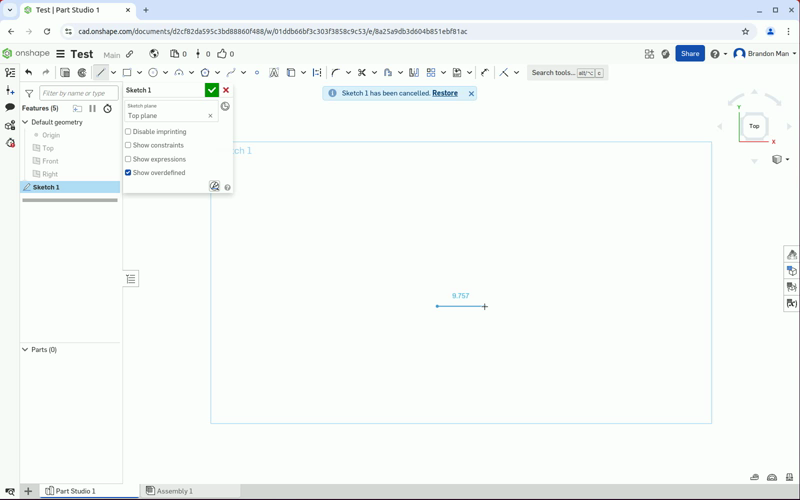
key_up(shift)
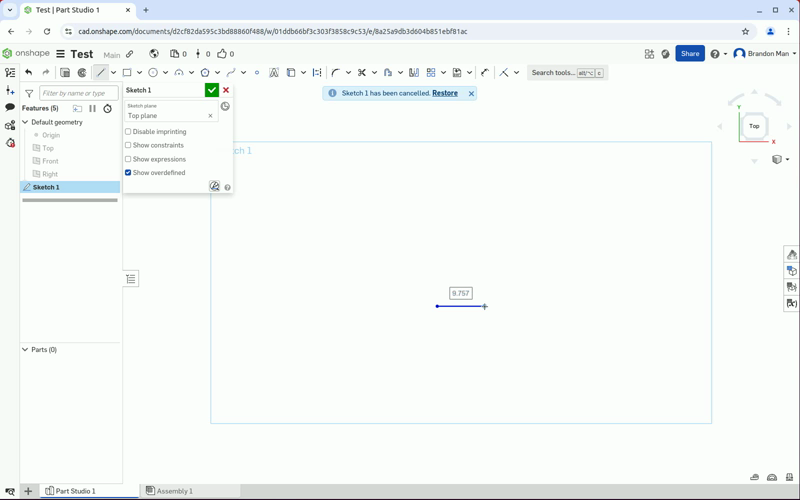
key_down(shift)
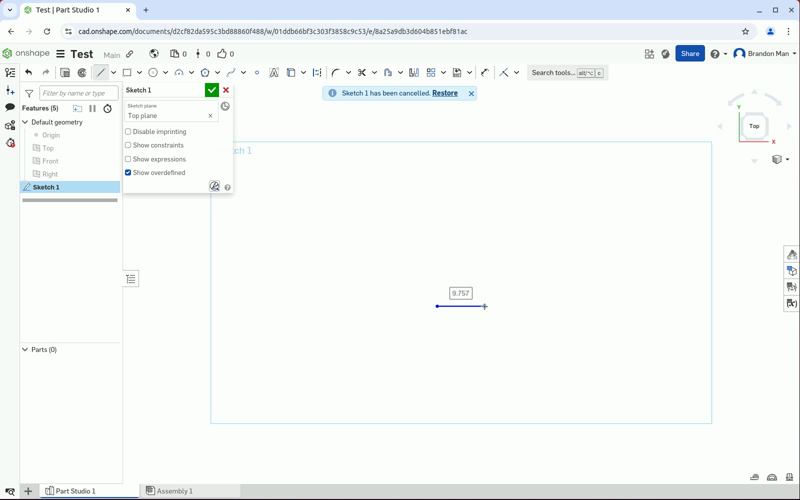
mouse_move(514, 306)
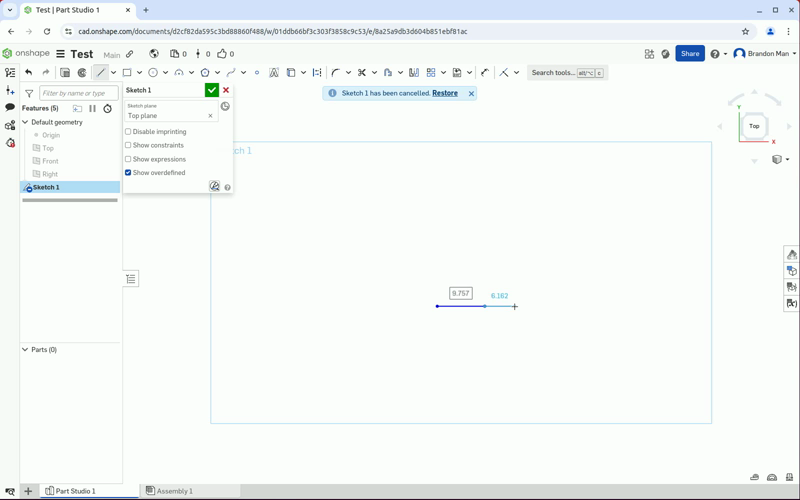
mouse_move(484, 258)
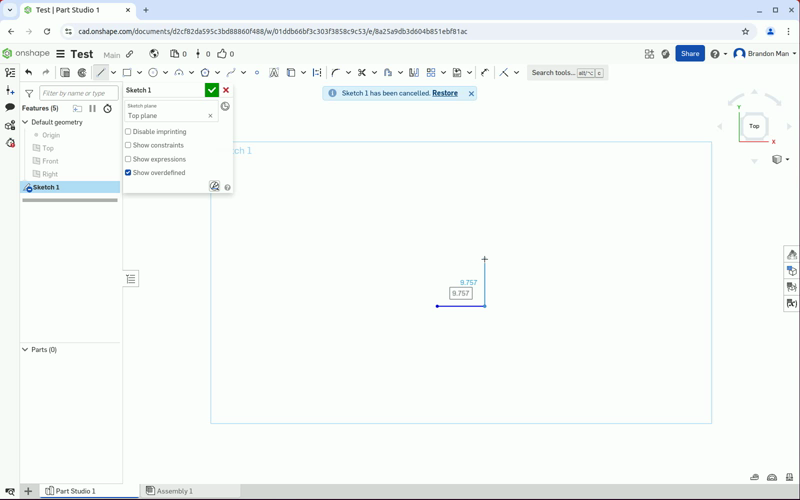
click(484, 258)
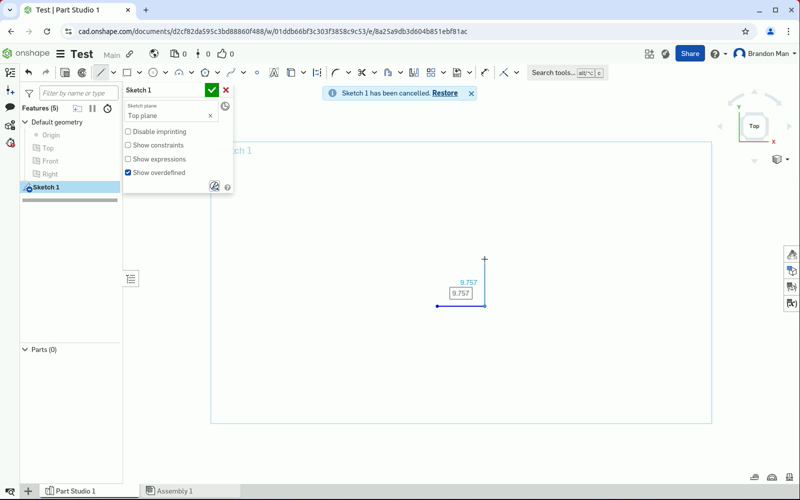
key_up(shift)
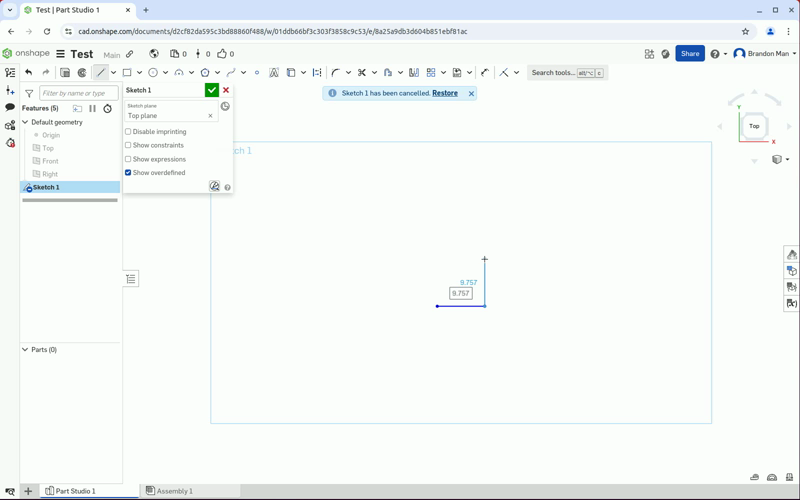
key_down(shift)
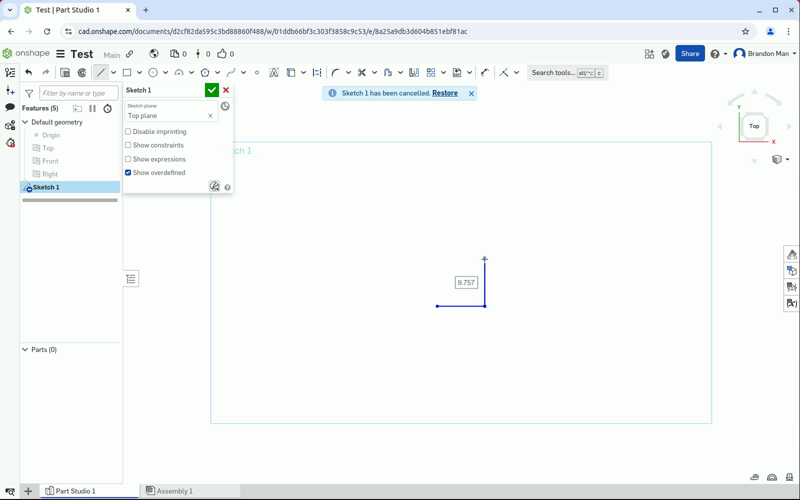
mouse_move(514, 258)
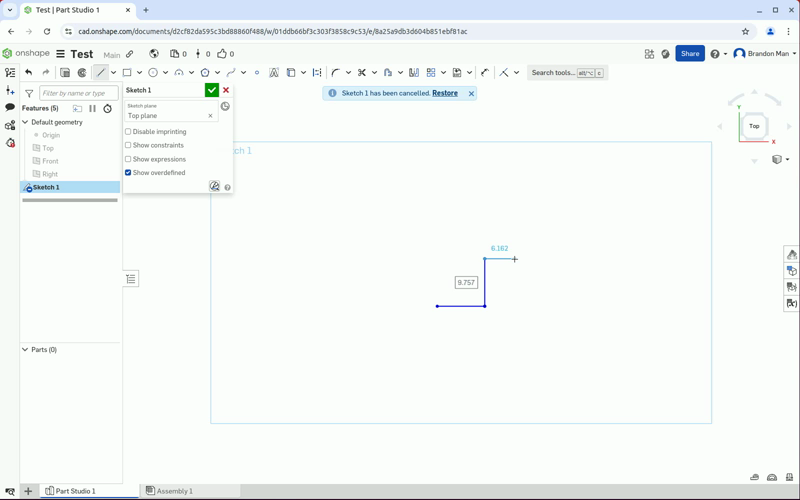
mouse_move(437, 258)
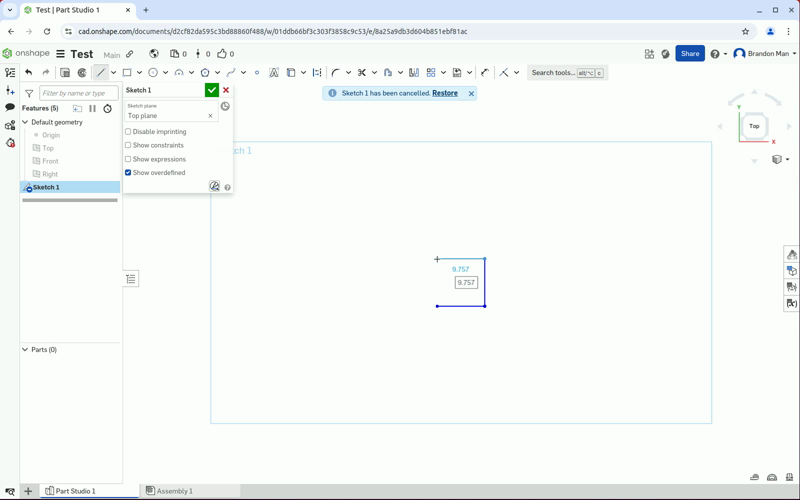
click(437, 258)
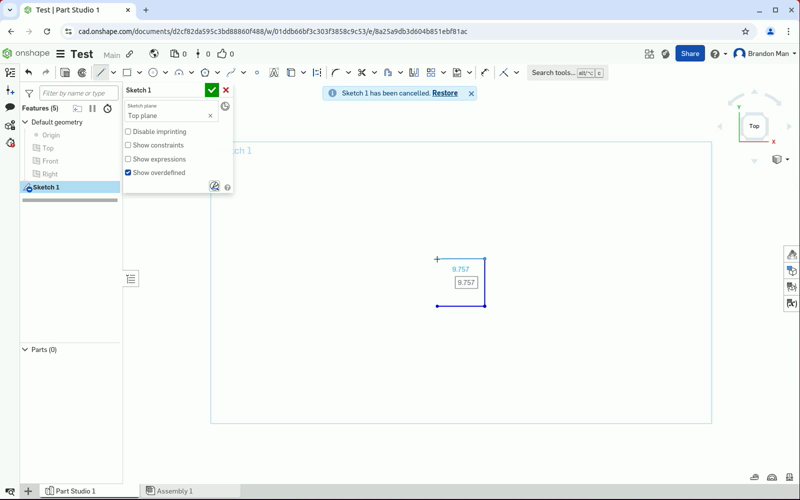
key_up(shift)
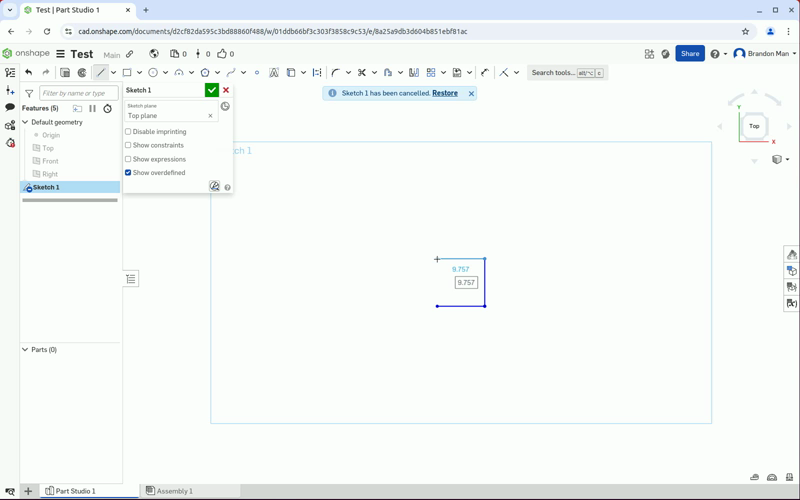
mouse_move(467, 258)
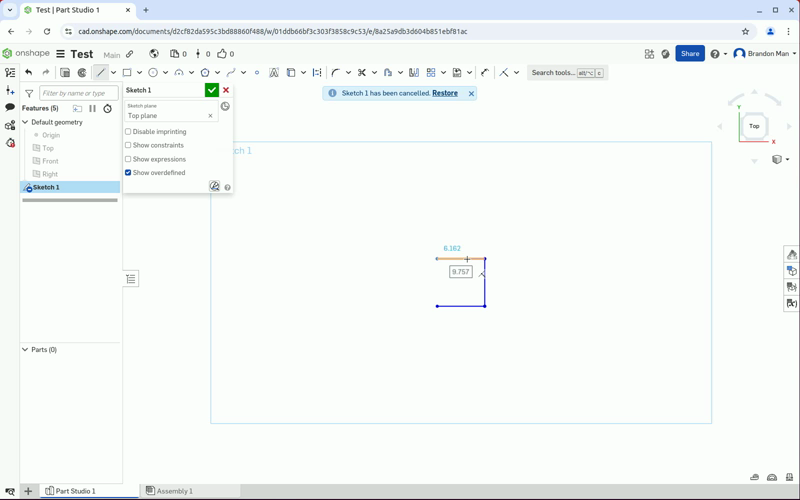
key_down(shift)
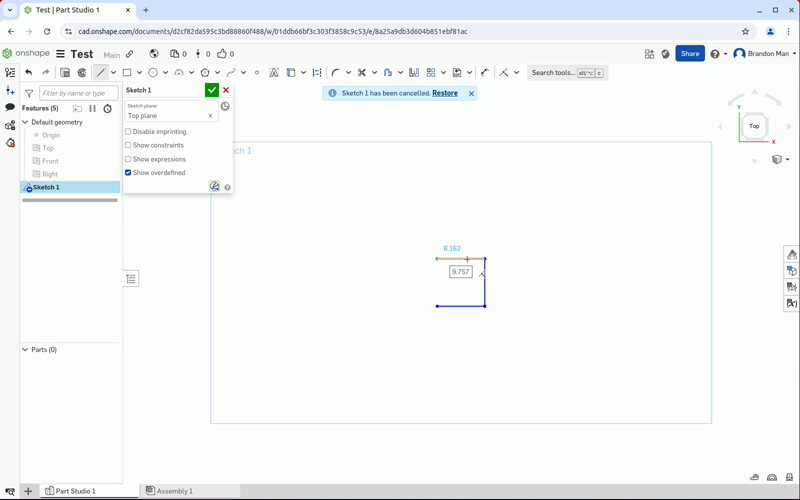
mouse_move(437, 306)
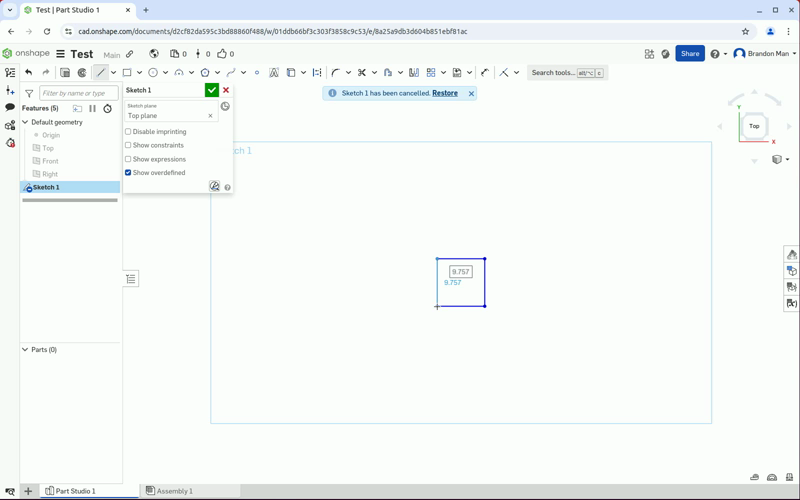
key_up(shift)
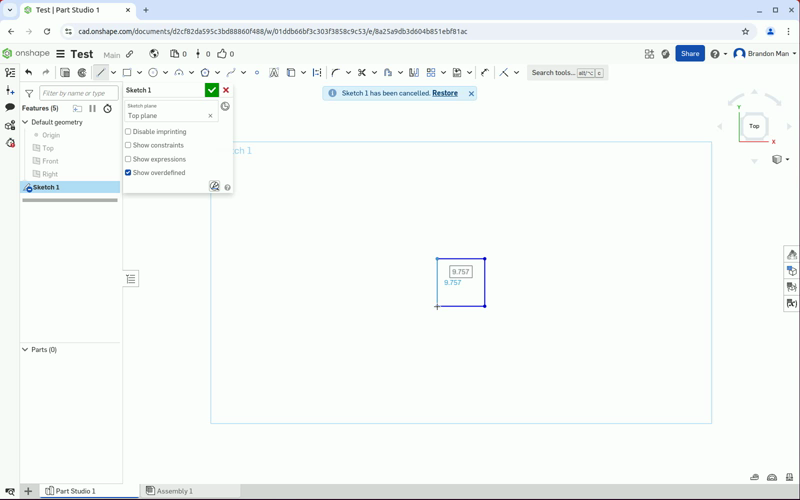
click(437, 306)
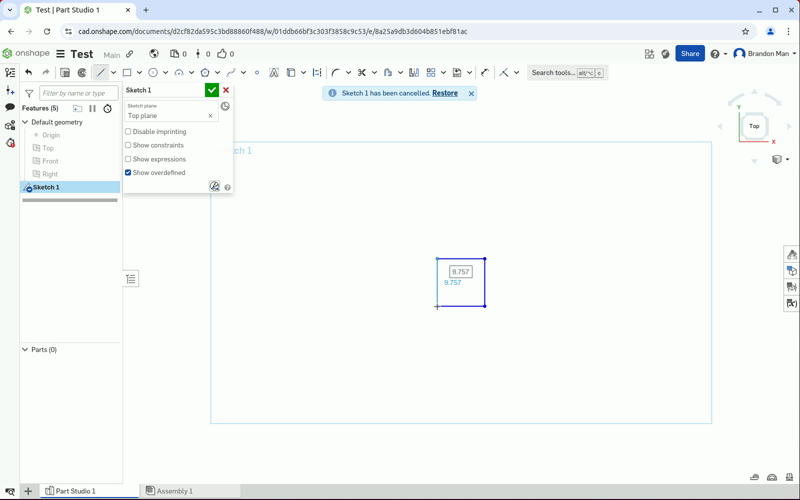
key(esc)
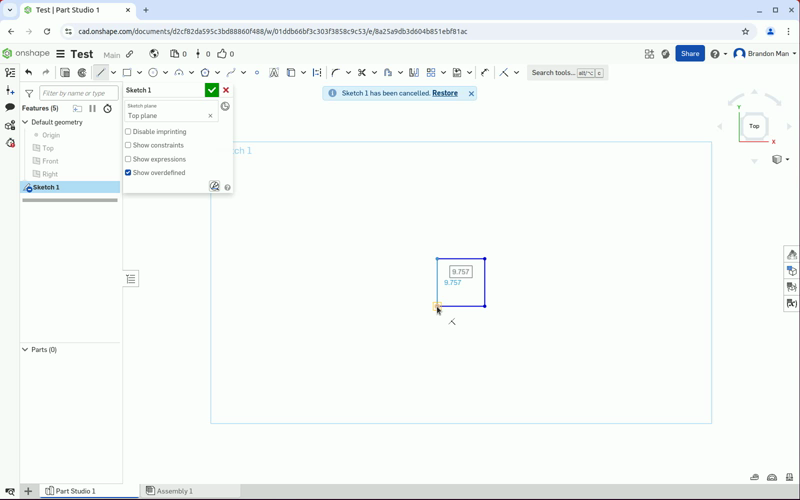
mouse_move(449, 295)
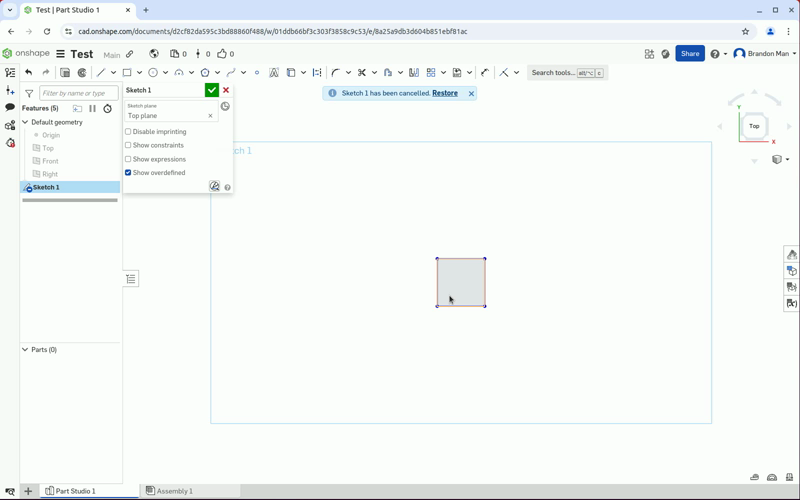
click(449, 295)
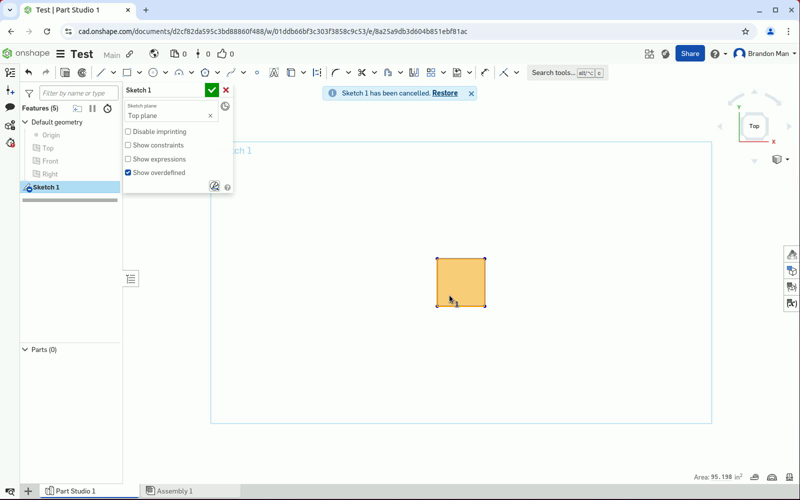
mouse_move(73, 352)
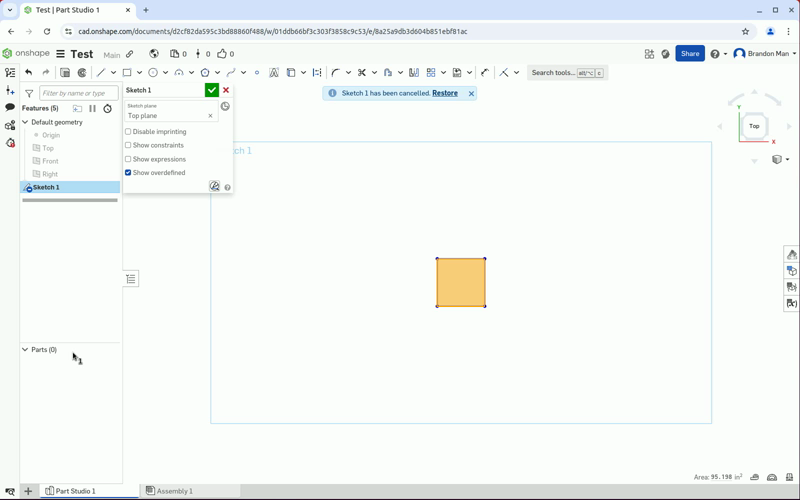
key(shift+y)
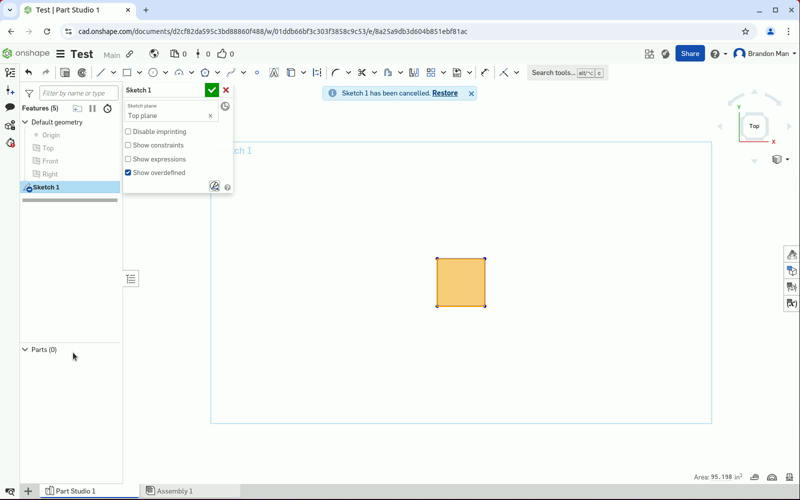
key(shift+e)
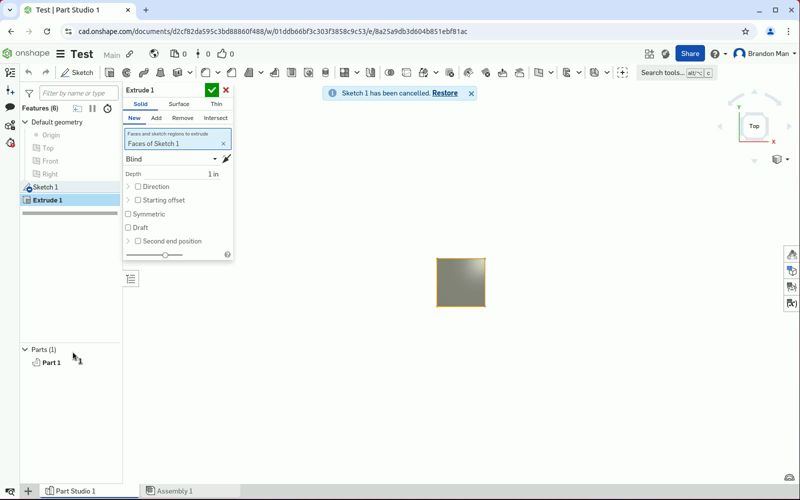
mouse_move(143, 106)
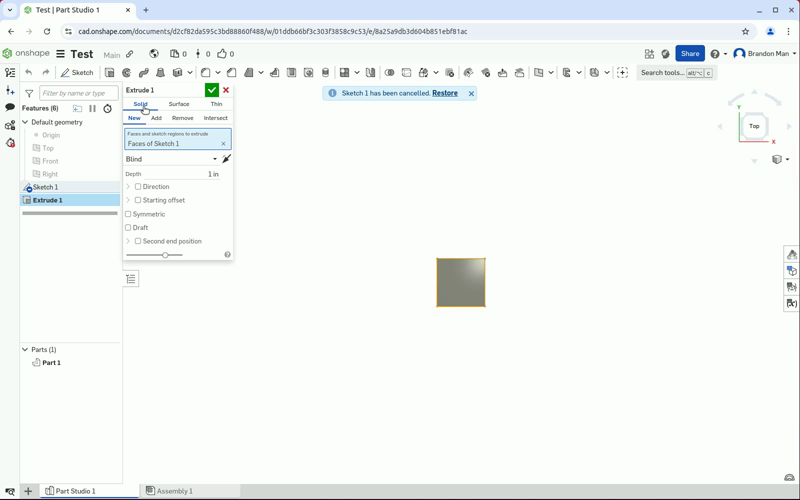
click(143, 106)
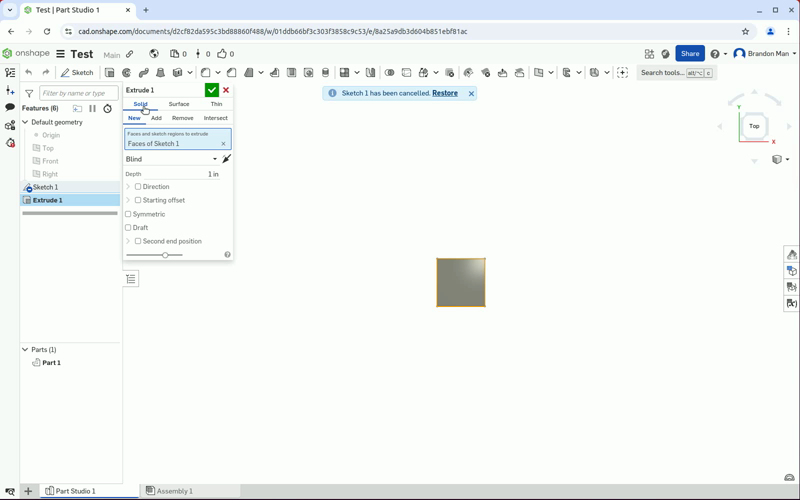
mouse_move(137, 120)
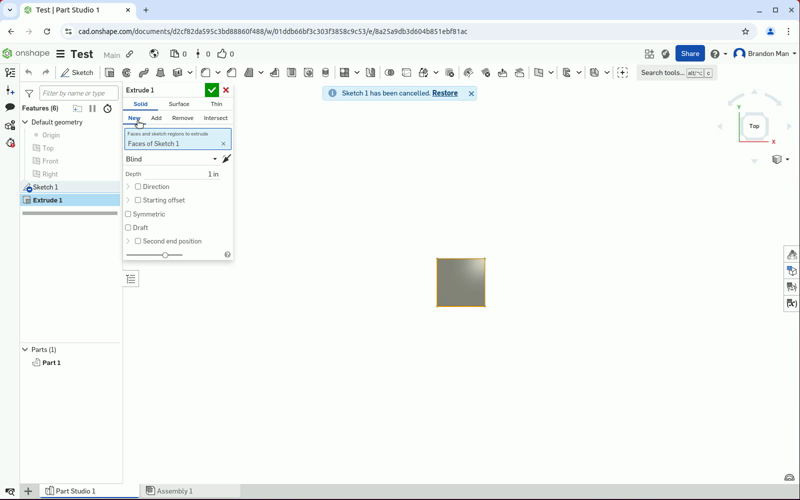
click(137, 120)
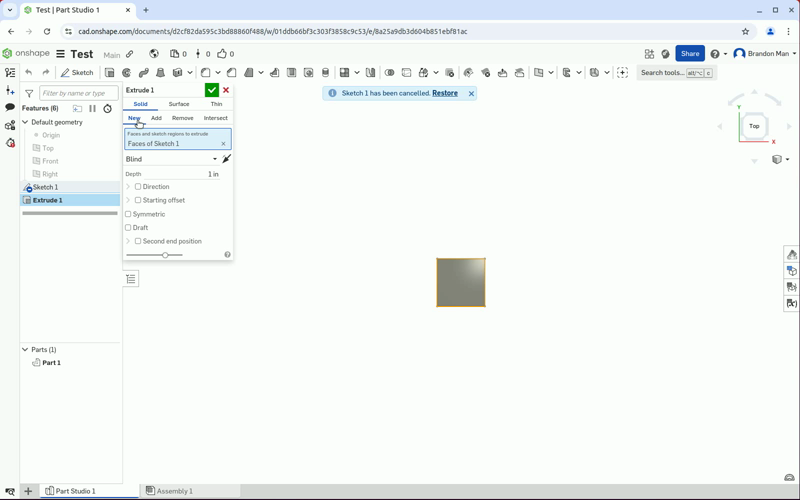
key(tab, 4)
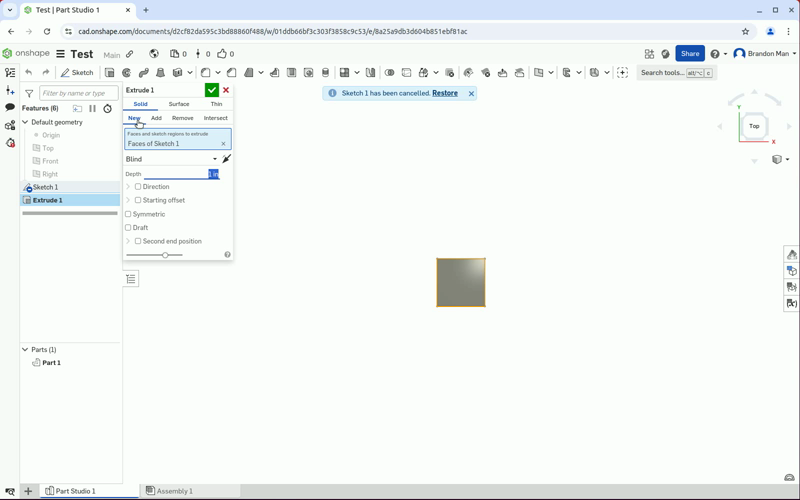
text(3.129)
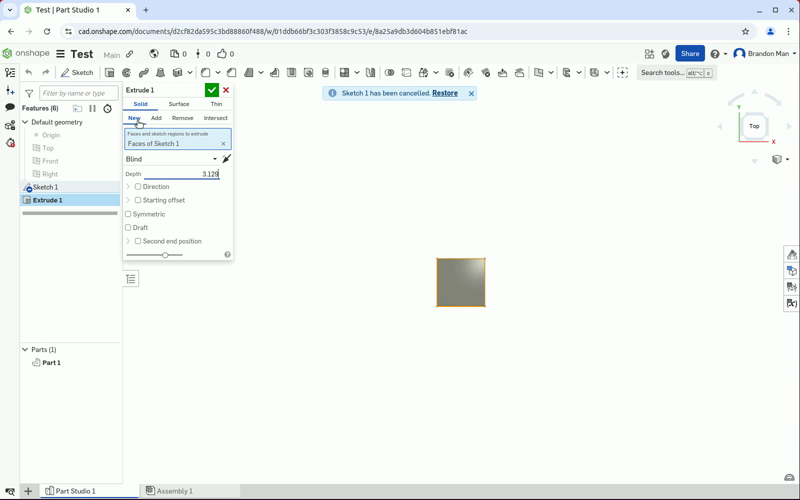
key(enter)
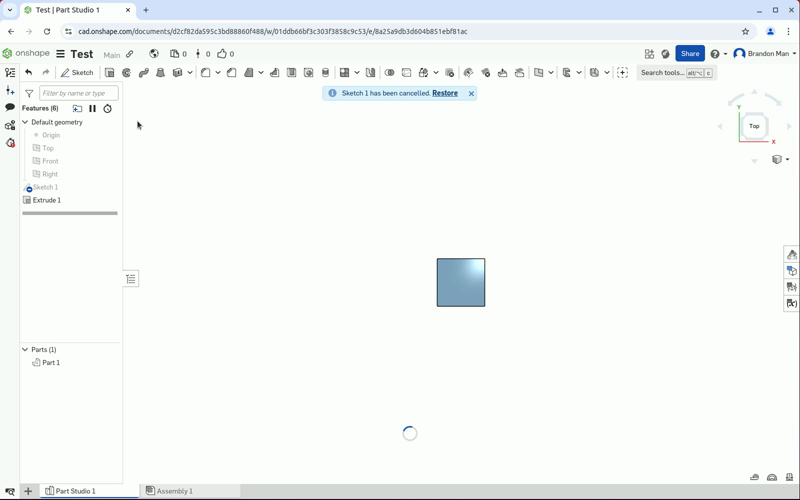
key(shift+h)
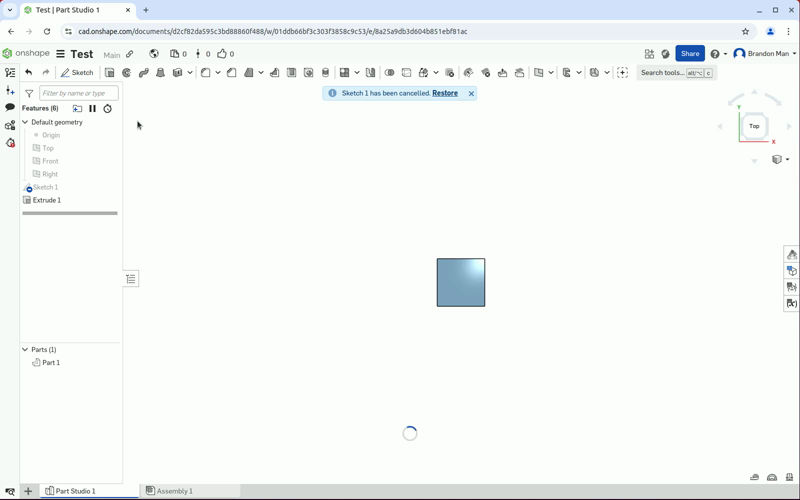
key(shift+h)
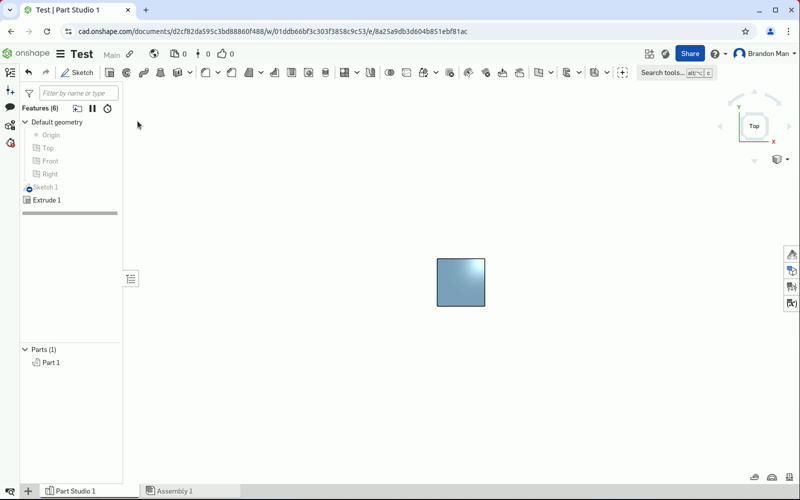
mouse_move(73, 189)
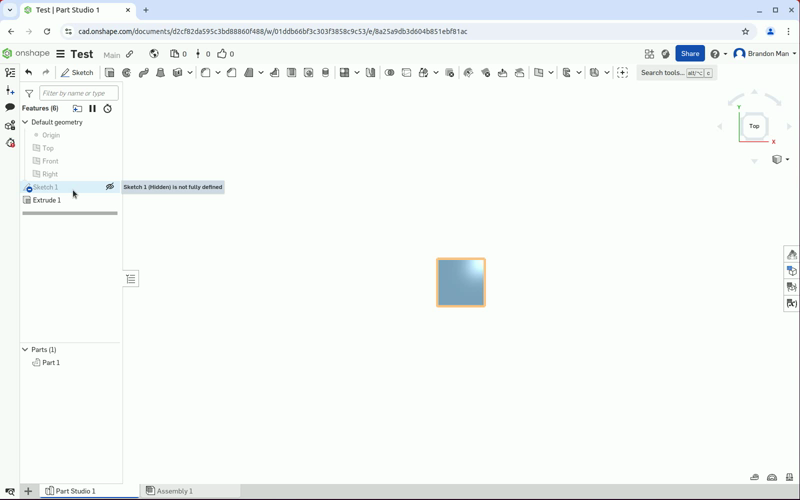
click(73, 189)
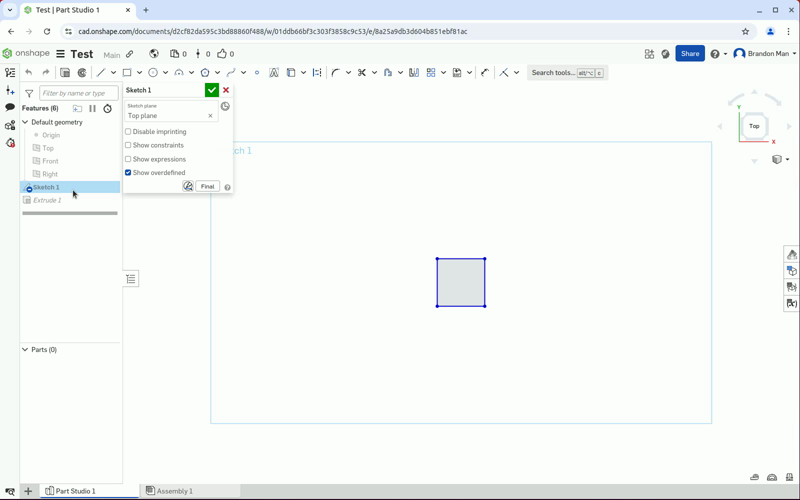
mouse_move(229, 92)
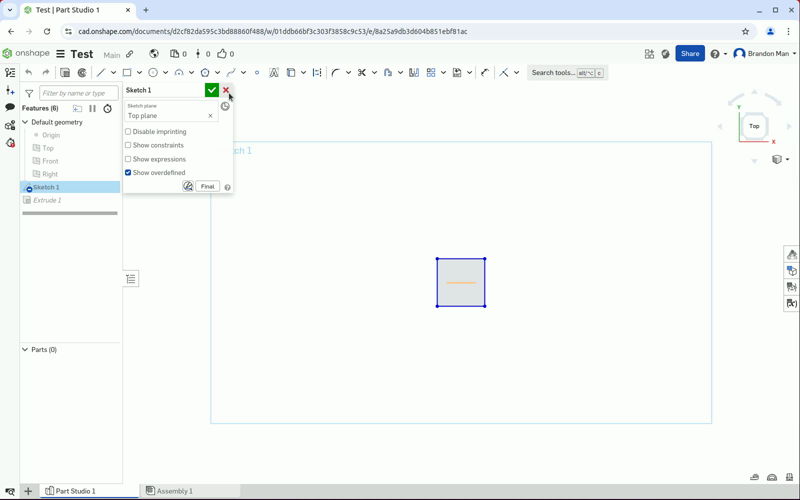
click(229, 92)
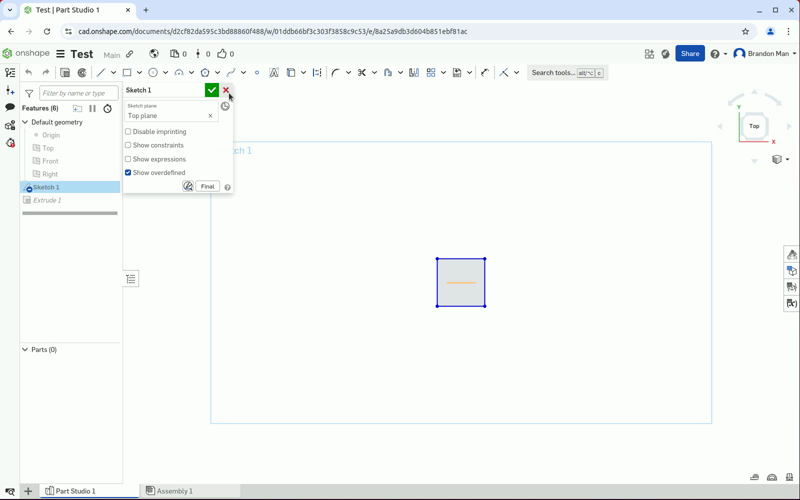
key(shift+s)
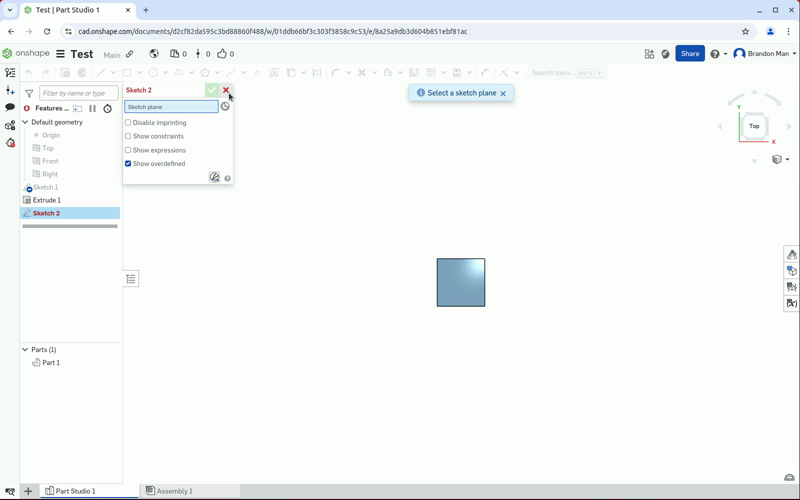
mouse_move(73, 150)
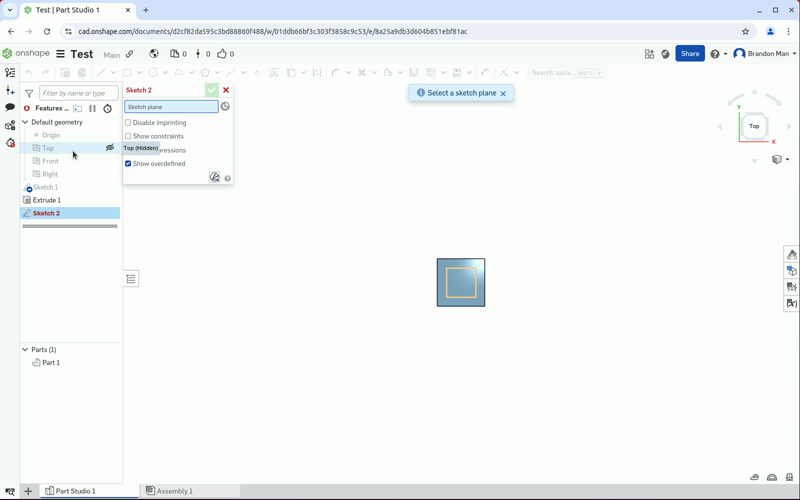
click(73, 150)
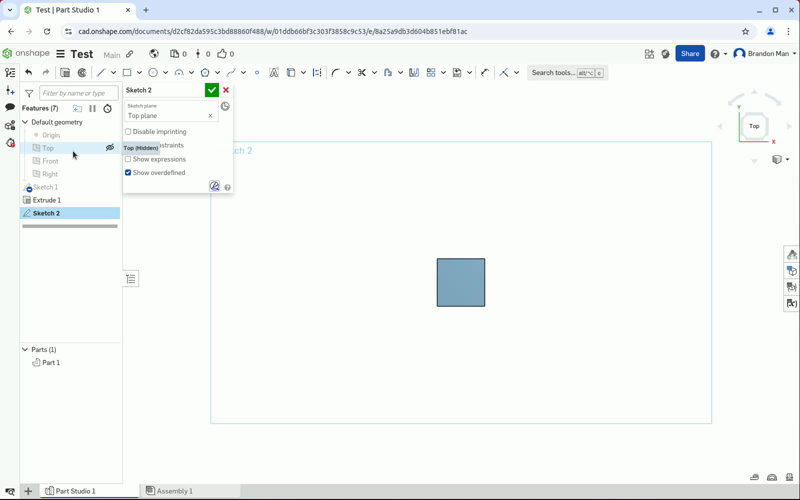
mouse_move(73, 352)
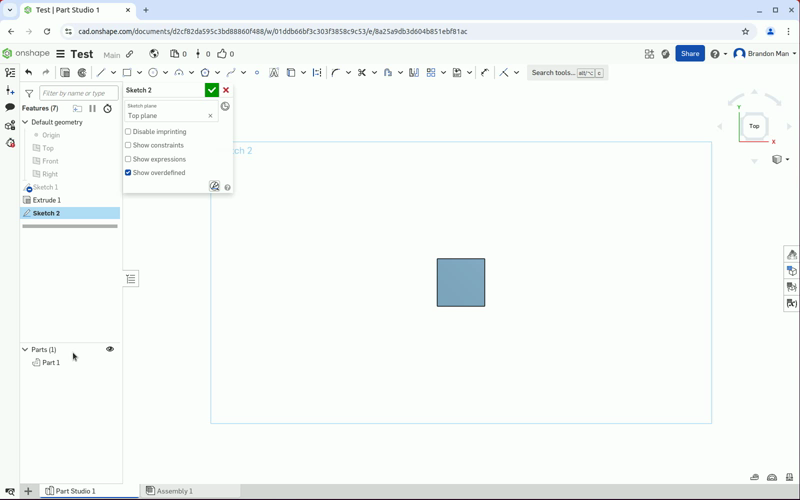
key(y)
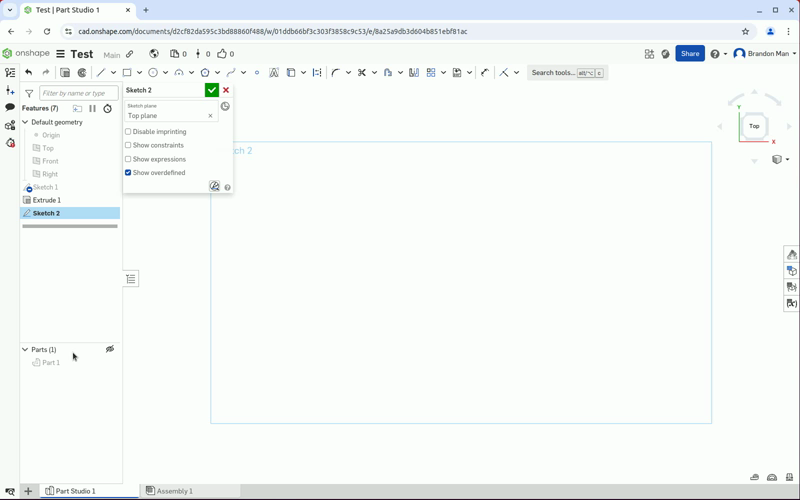
key(l)
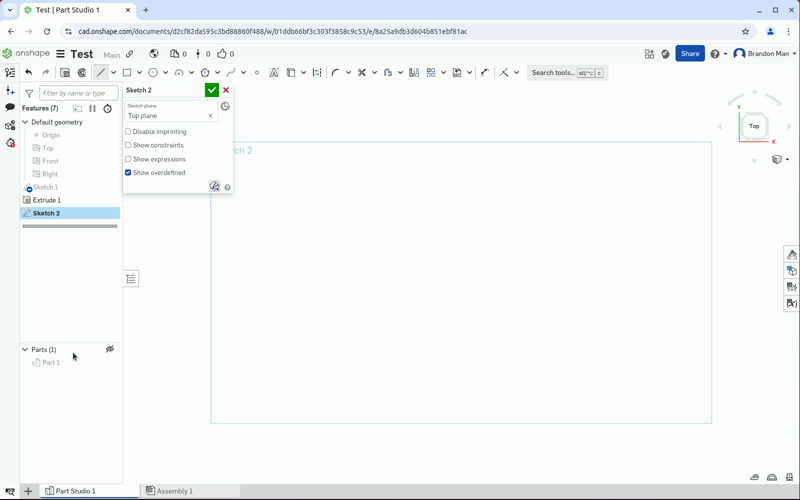
key_down(shift)
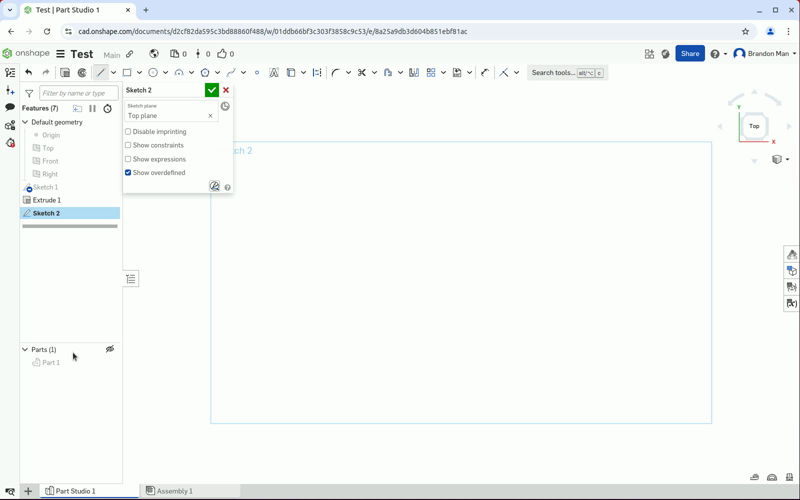
mouse_move(522, 306)
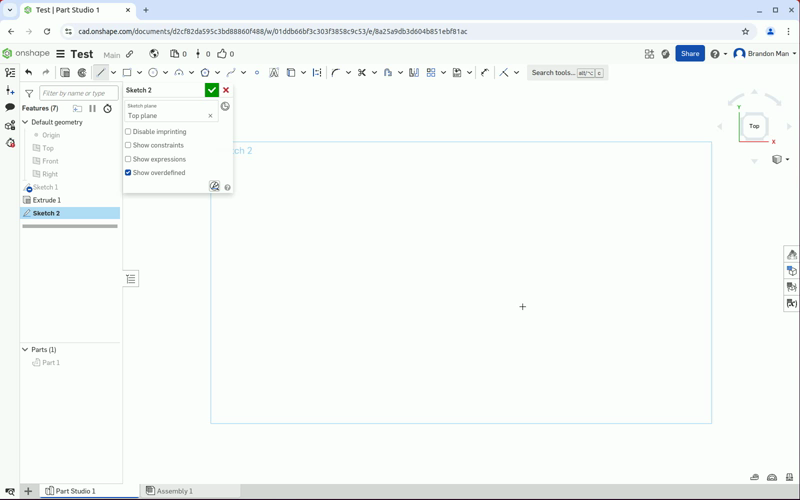
click(522, 306)
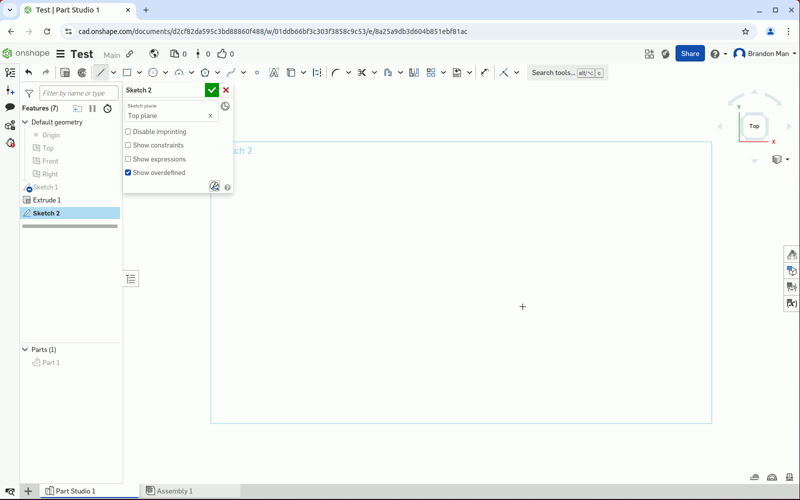
key_up(shift)
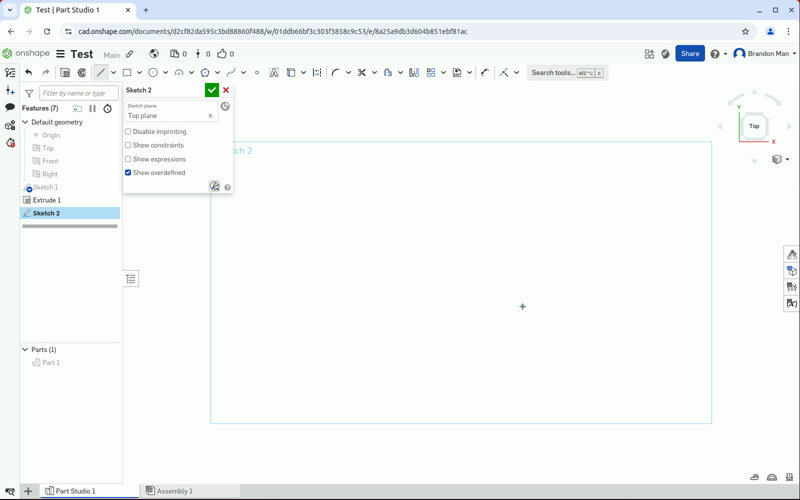
key_down(shift)
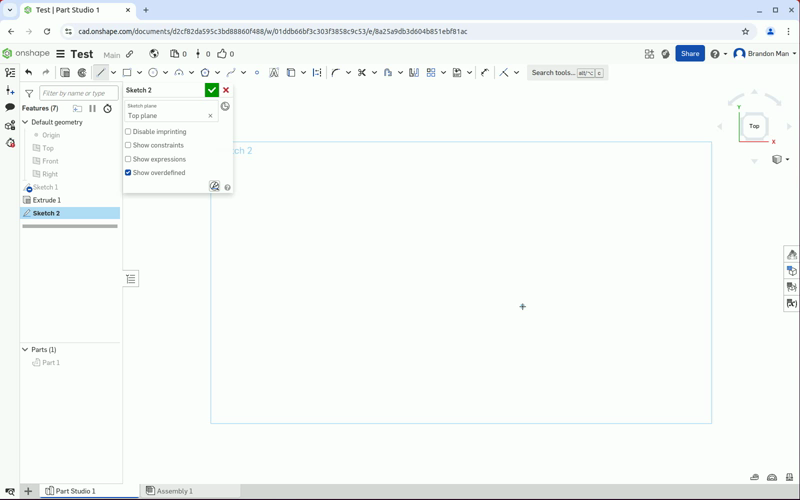
mouse_move(552, 306)
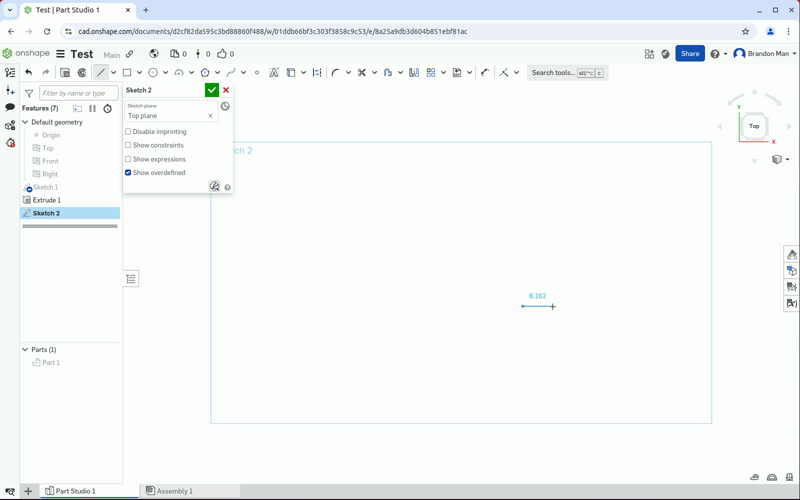
mouse_move(570, 306)
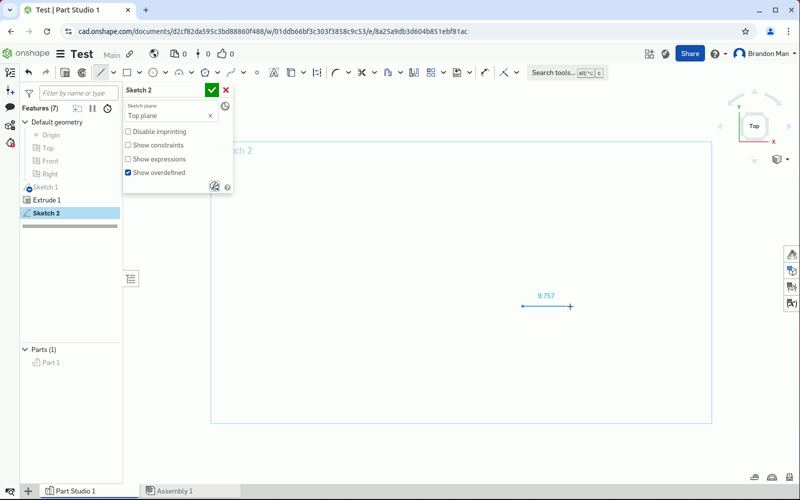
click(570, 306)
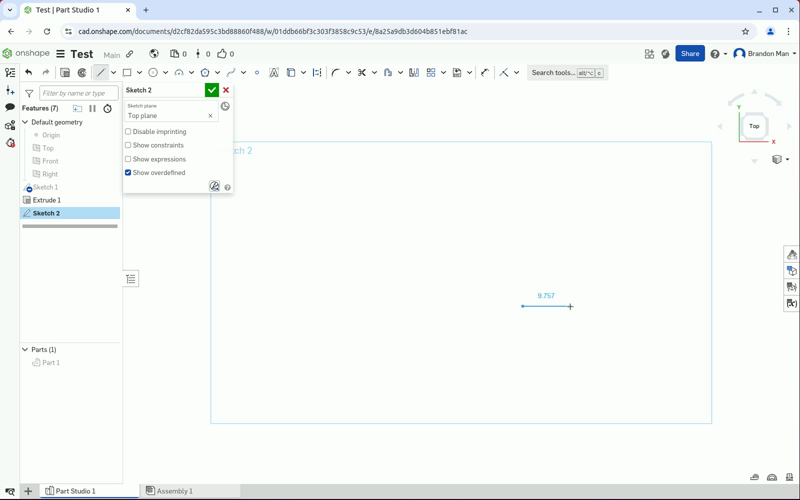
key_up(shift)
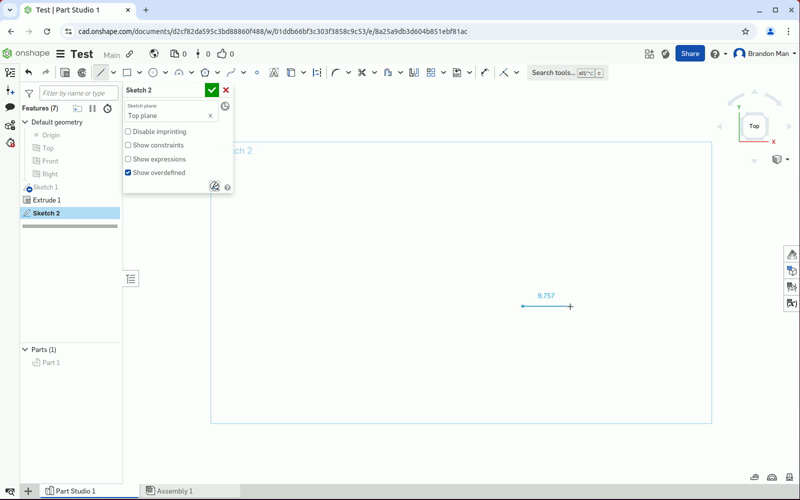
key_down(shift)
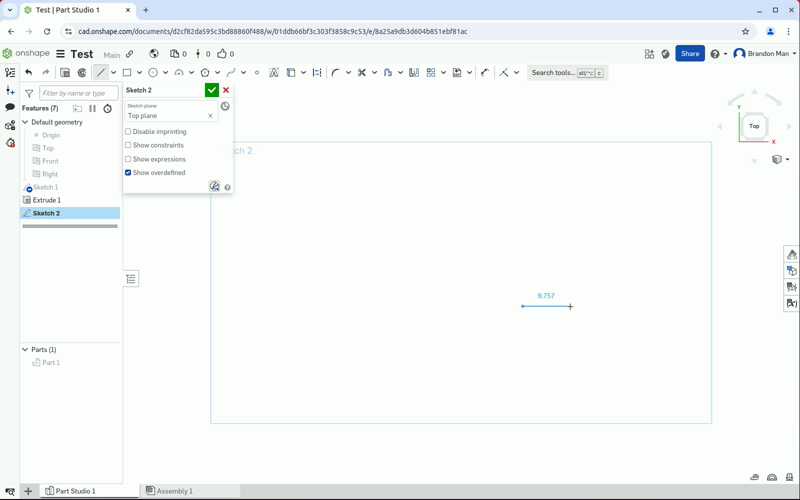
mouse_move(589, 306)
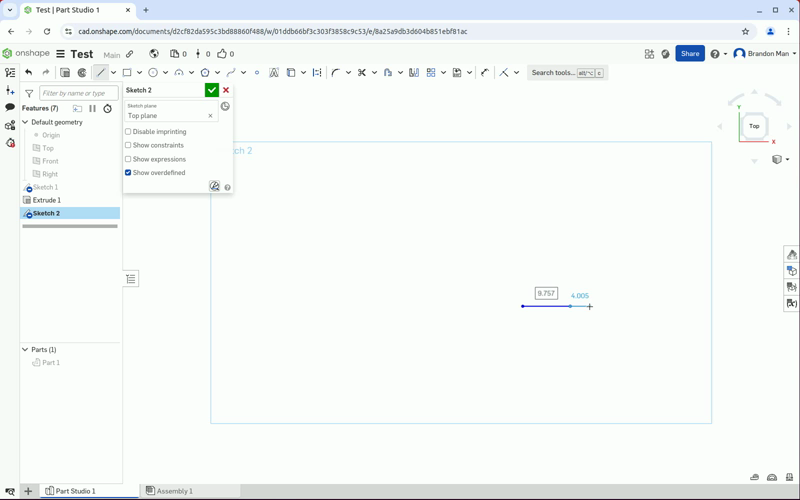
mouse_move(570, 258)
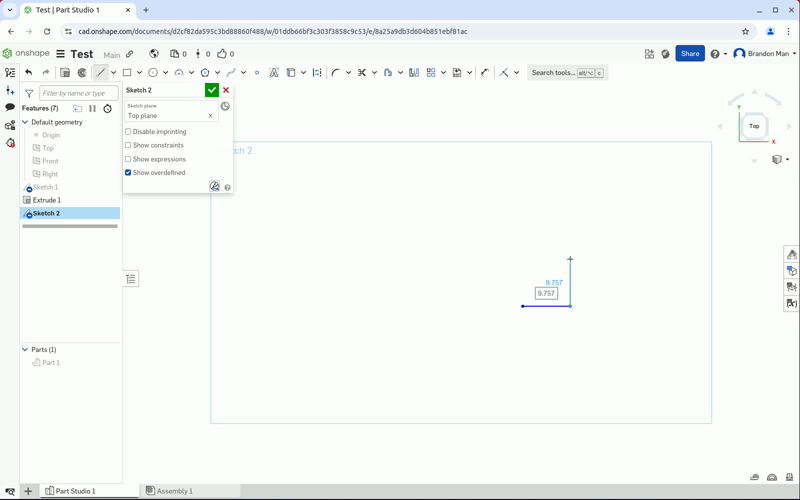
click(570, 258)
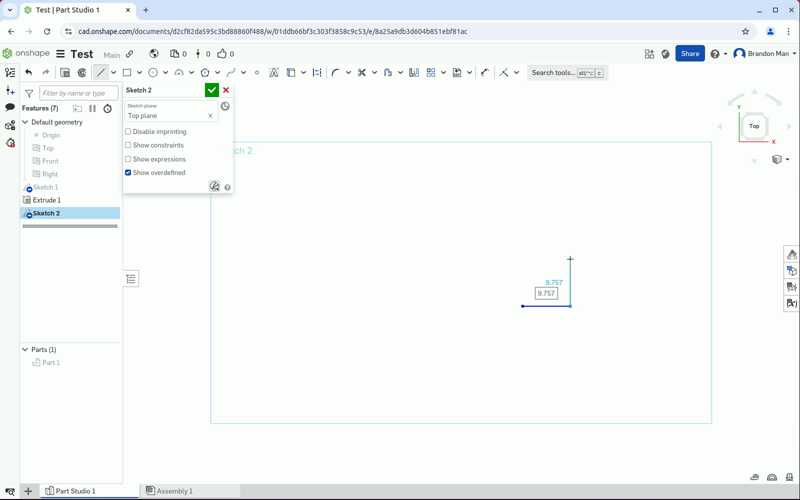
key_up(shift)
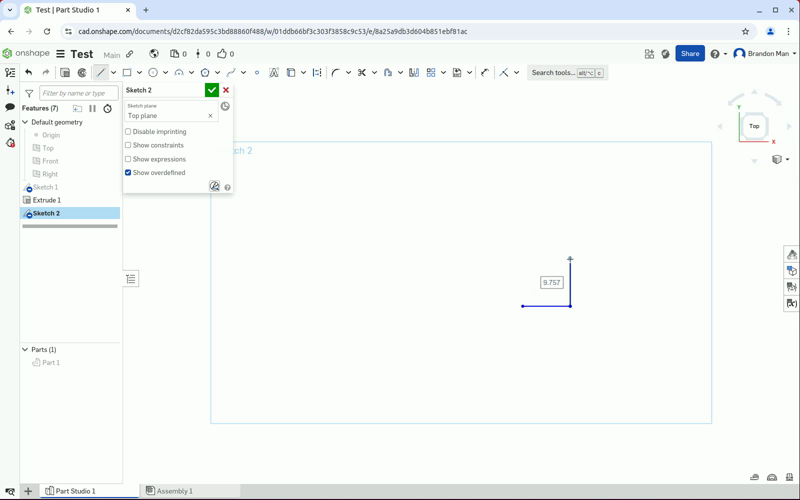
key_down(shift)
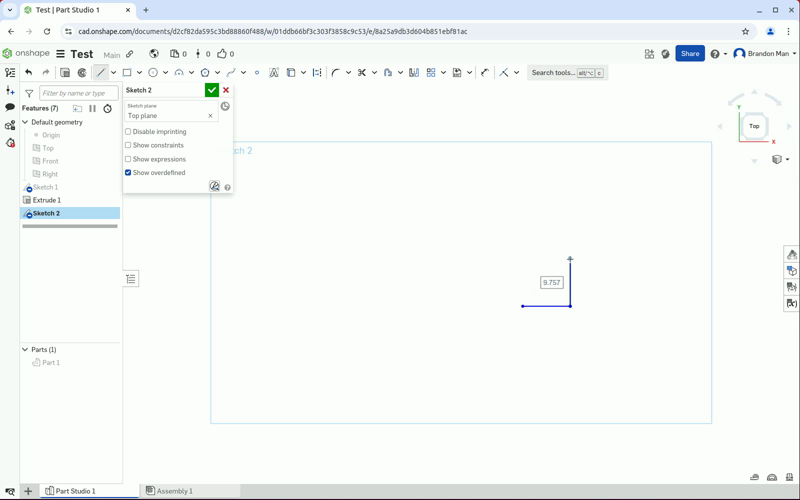
mouse_move(589, 258)
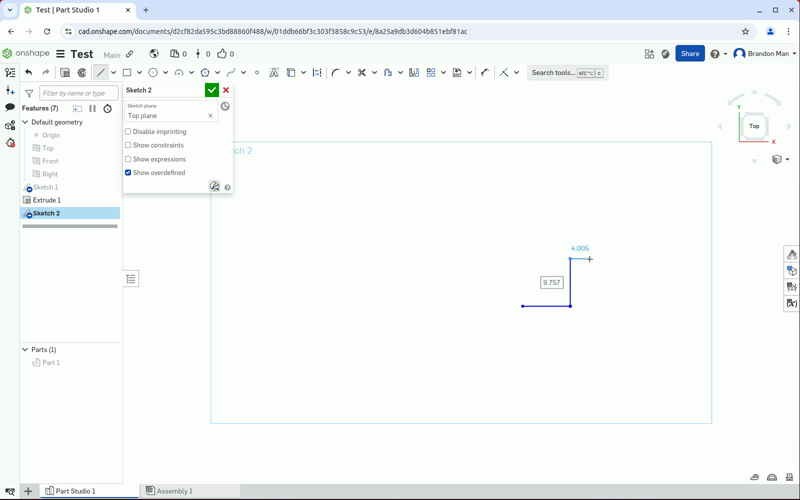
mouse_move(522, 258)
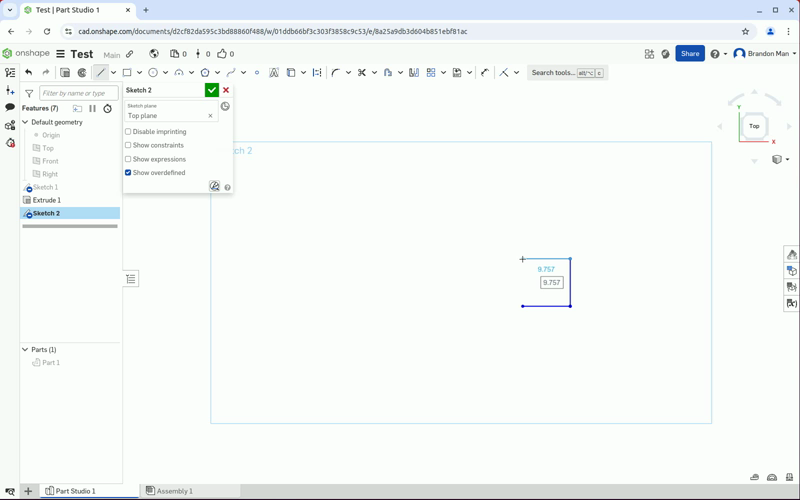
click(522, 258)
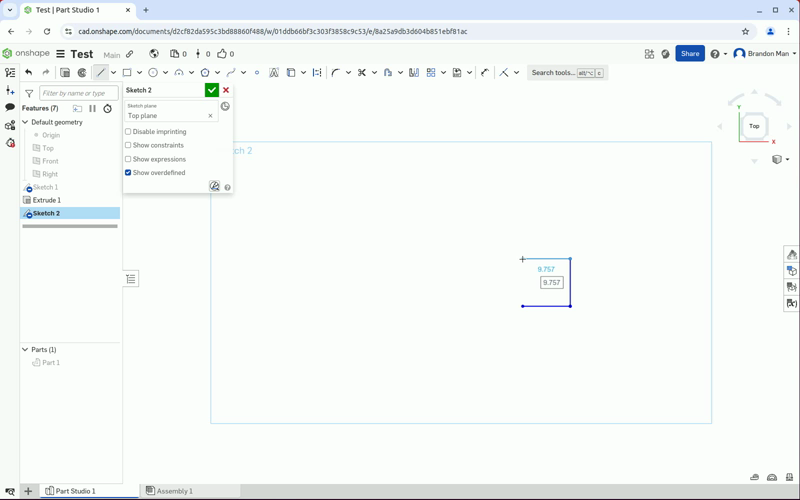
key_up(shift)
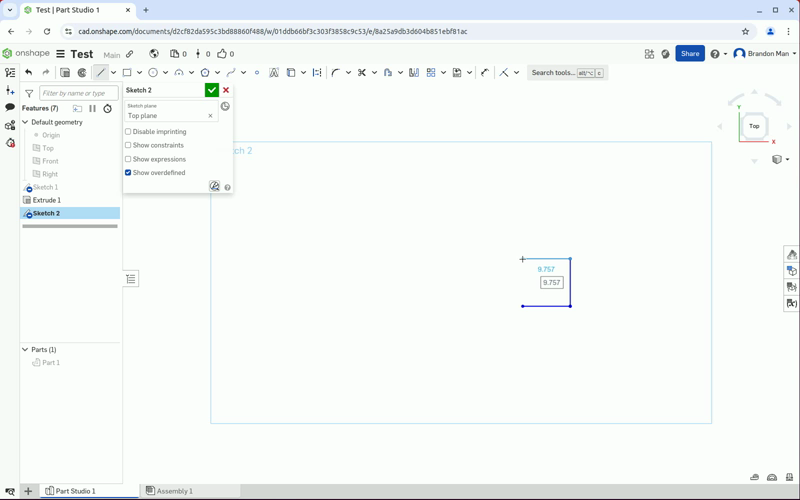
mouse_move(552, 258)
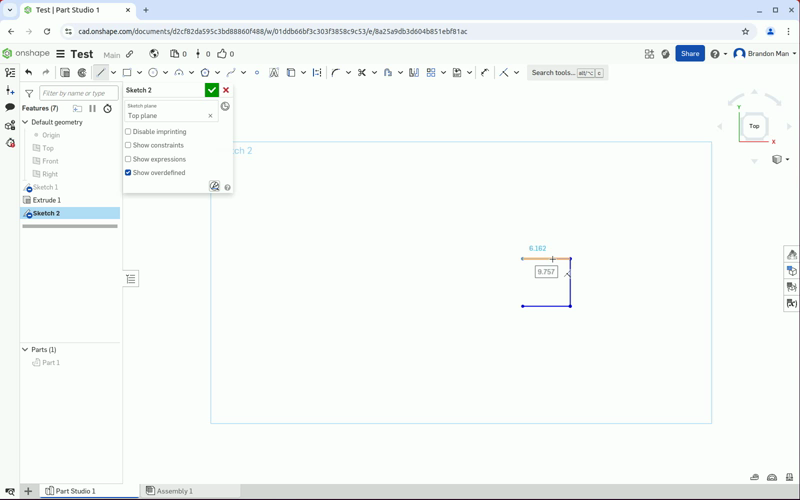
key_down(shift)
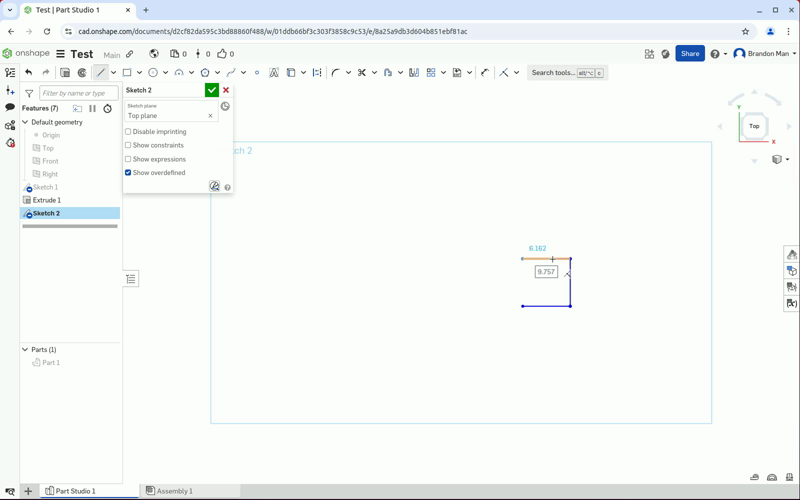
mouse_move(522, 306)
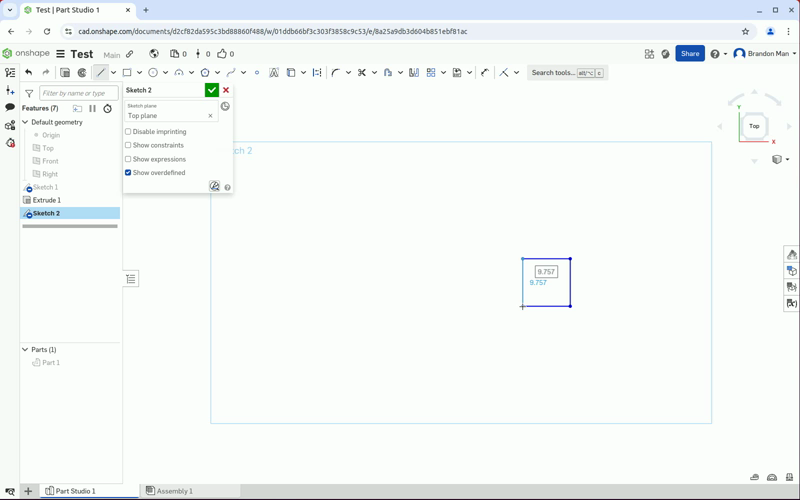
key_up(shift)
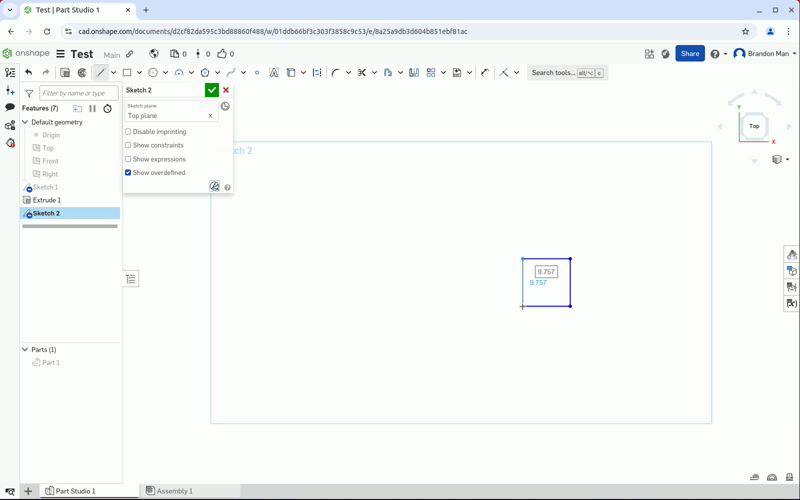
click(522, 306)
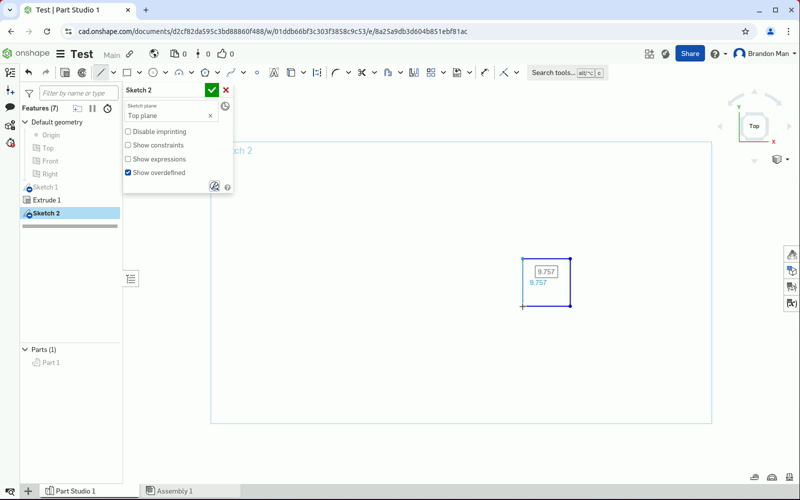
key(esc)
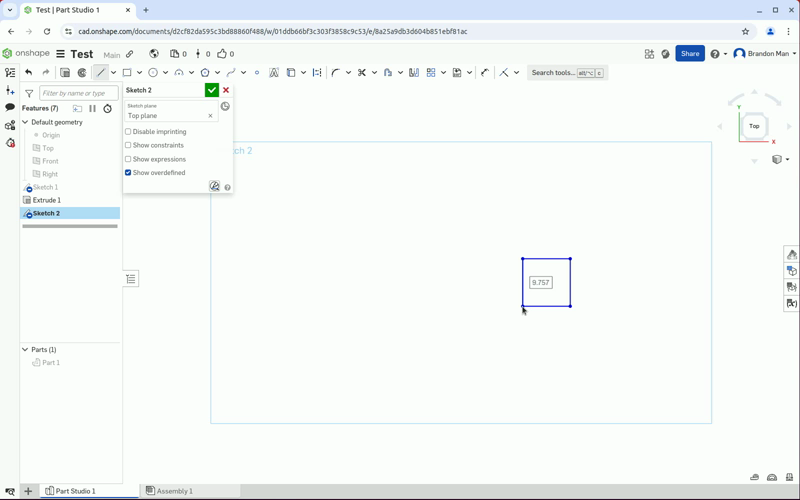
mouse_move(533, 271)
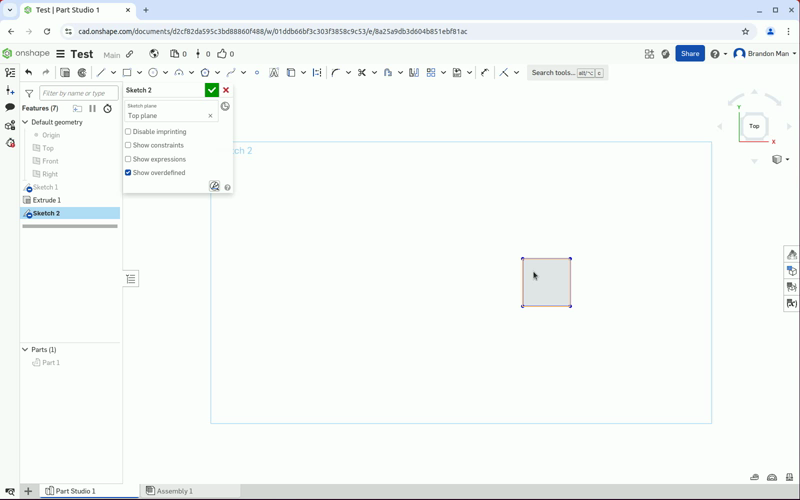
click(533, 271)
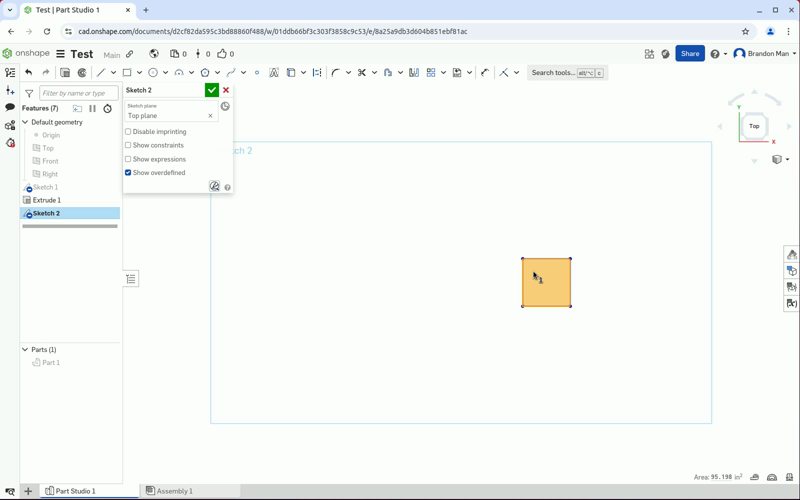
mouse_move(73, 352)
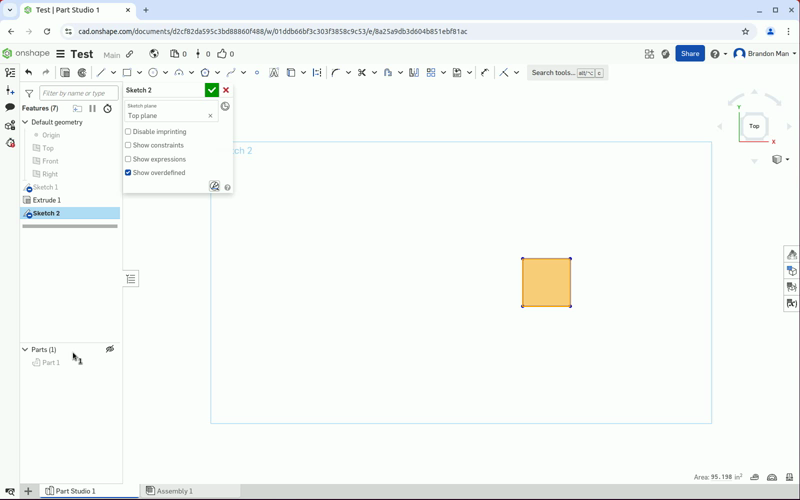
key(shift+y)
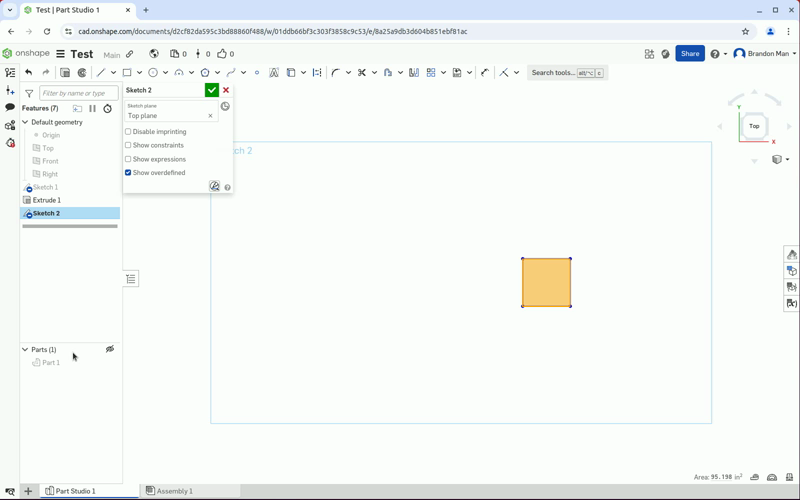
key(shift+e)
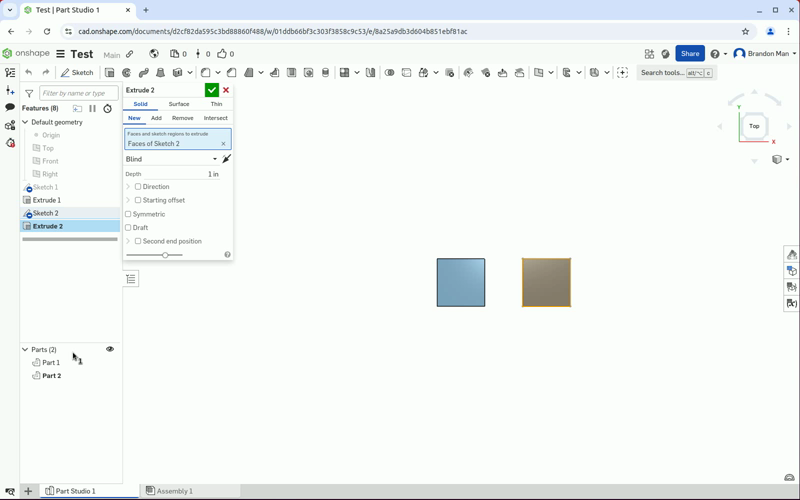
mouse_move(143, 106)
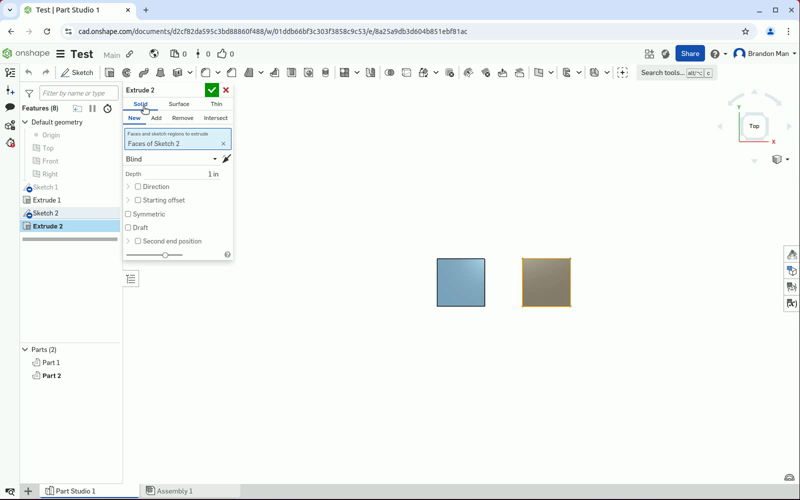
click(143, 106)
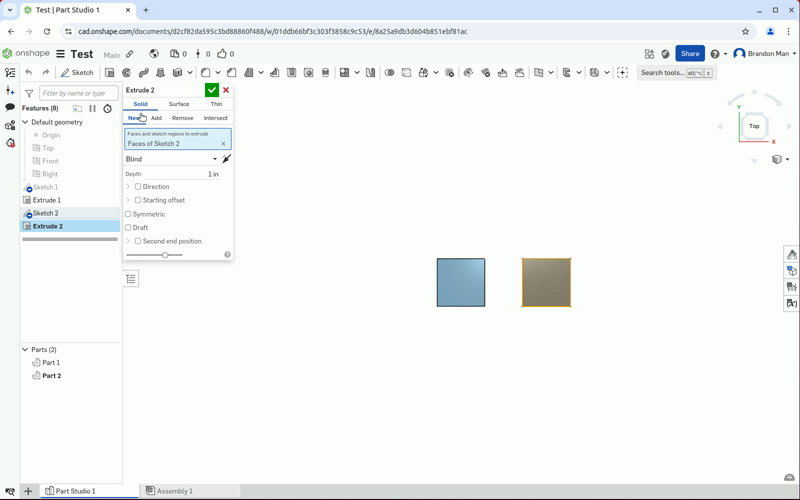
mouse_move(137, 120)
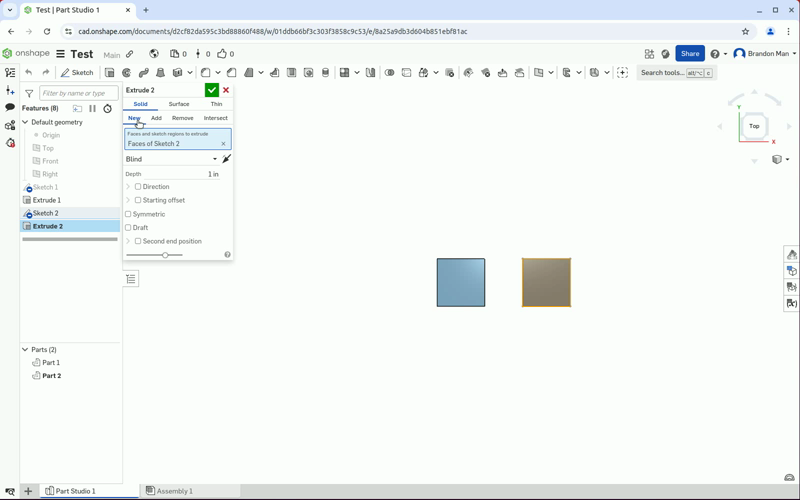
click(137, 120)
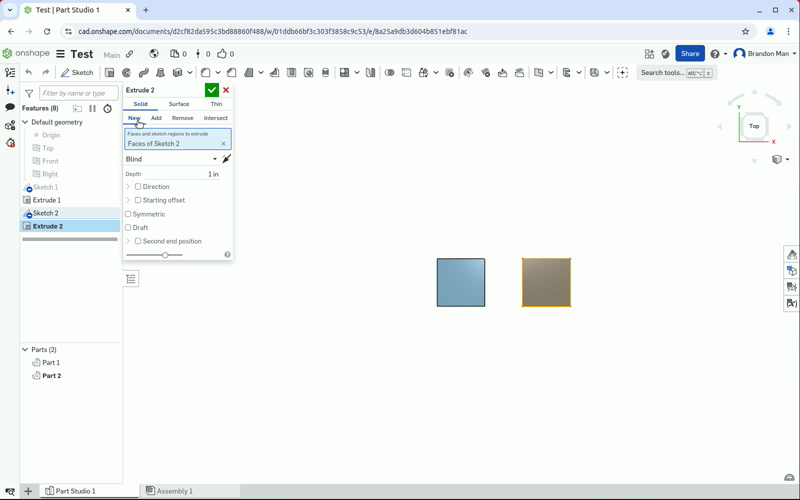
key(tab, 4)
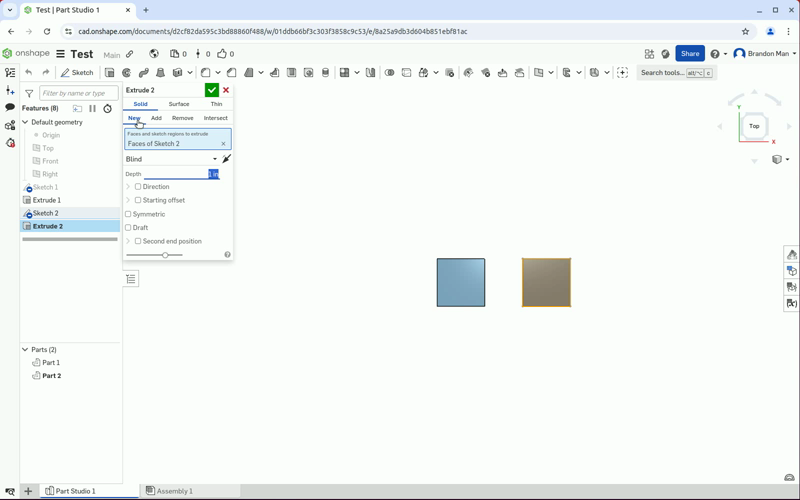
text(3.129)
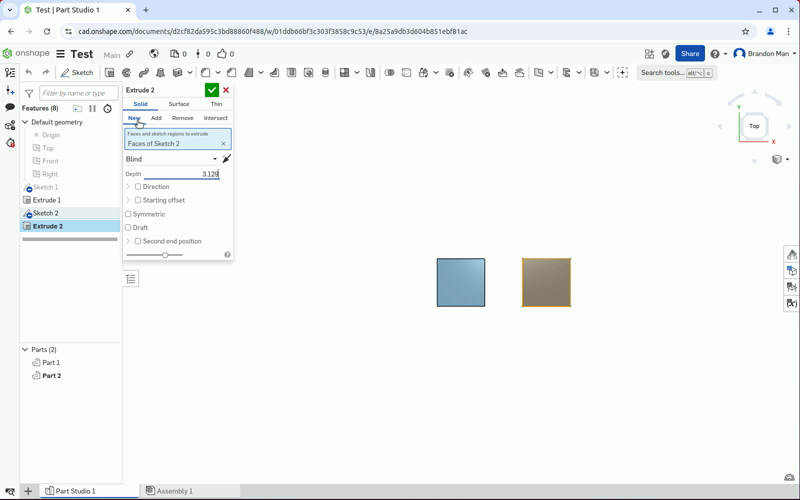
key(enter)
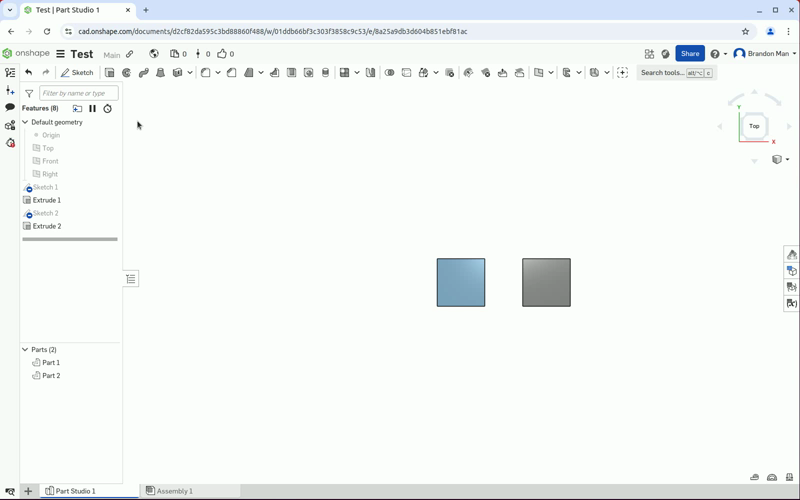
key(shift+h)
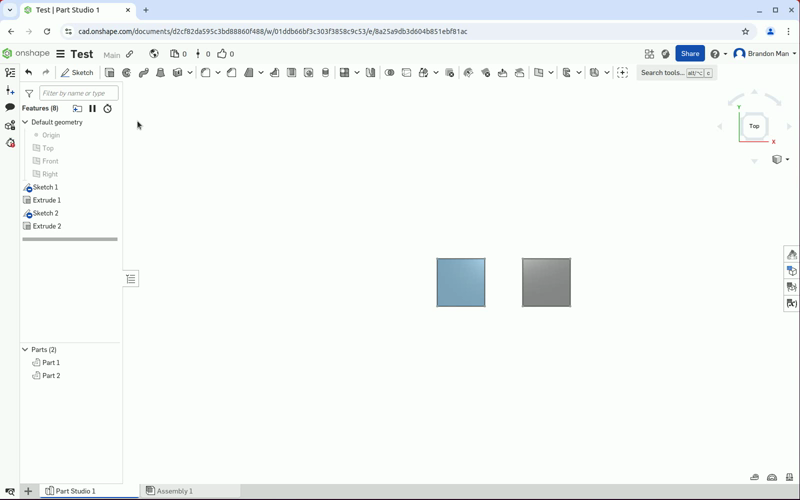
key(shift+h)
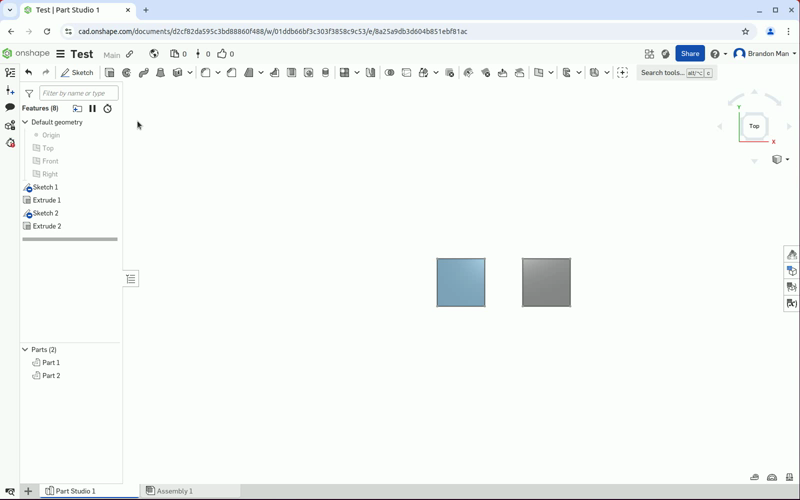
key(shift+7)
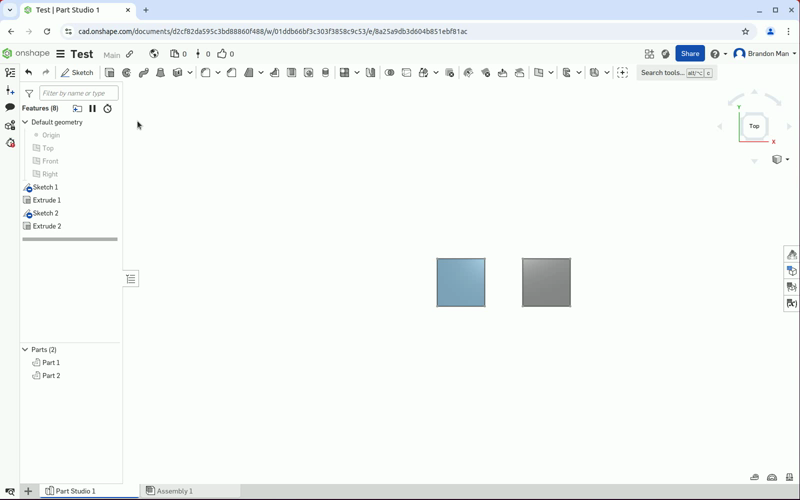
key(up, 3)
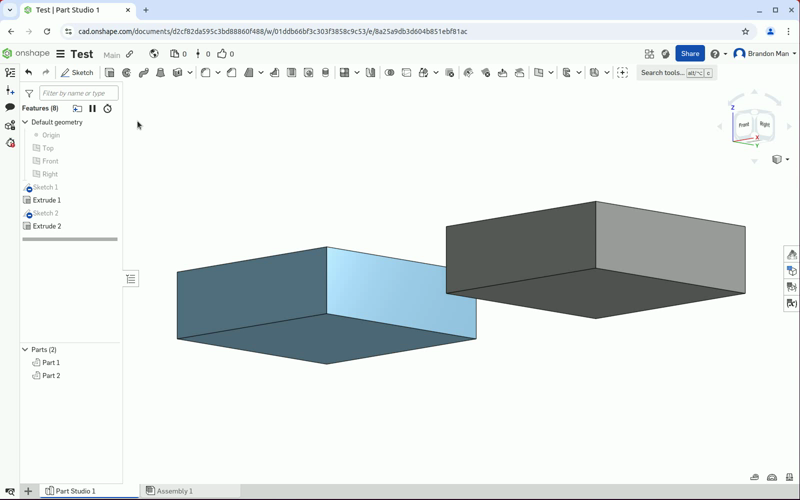
key(left, 3)
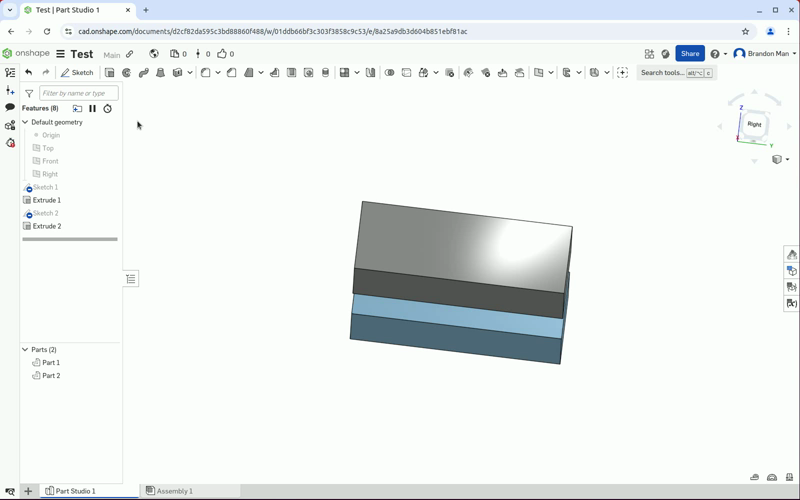
key(right, 3)
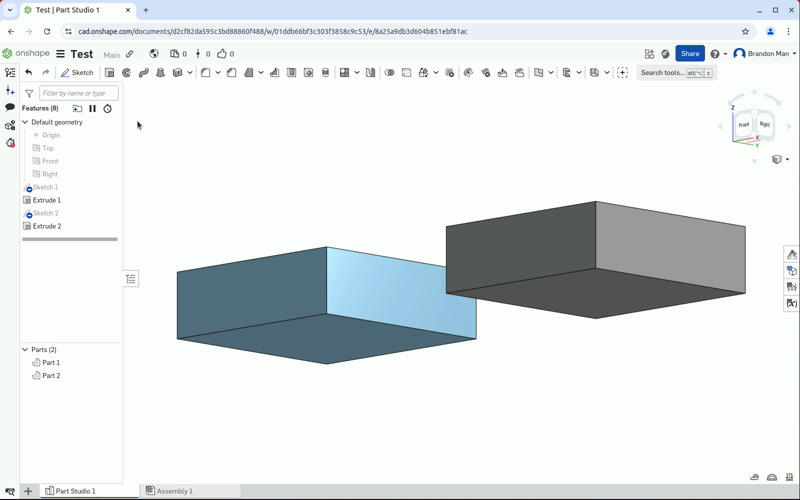
key(down, 3)
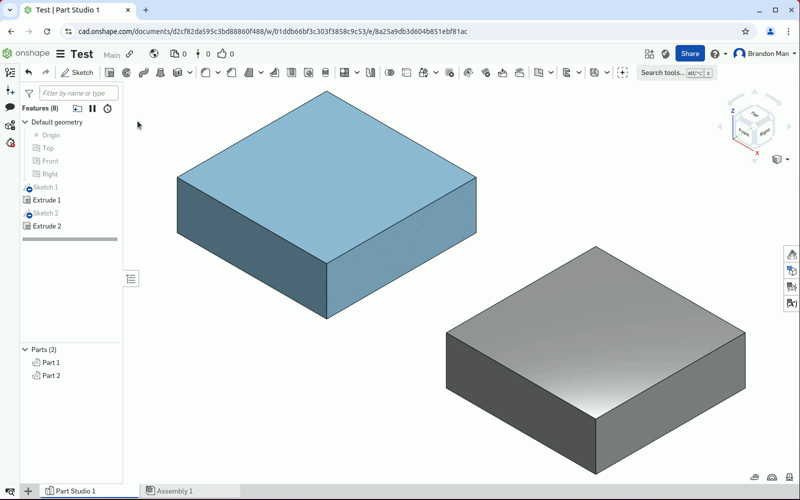
mouse_move(73, 189)
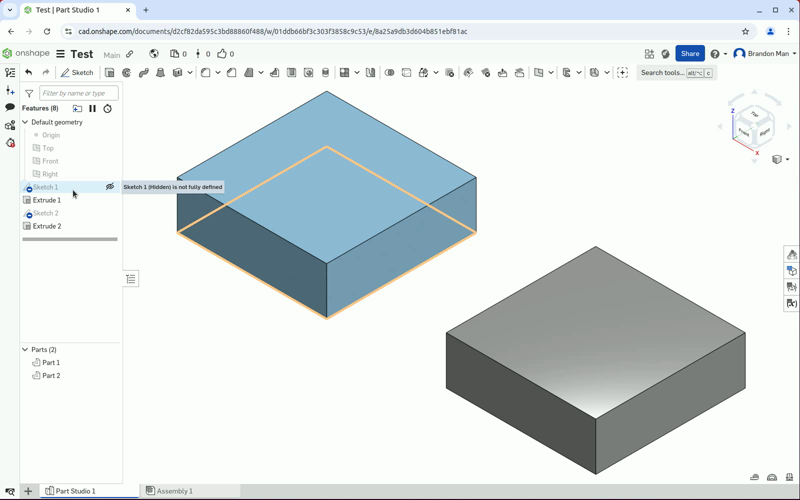
click(73, 189)